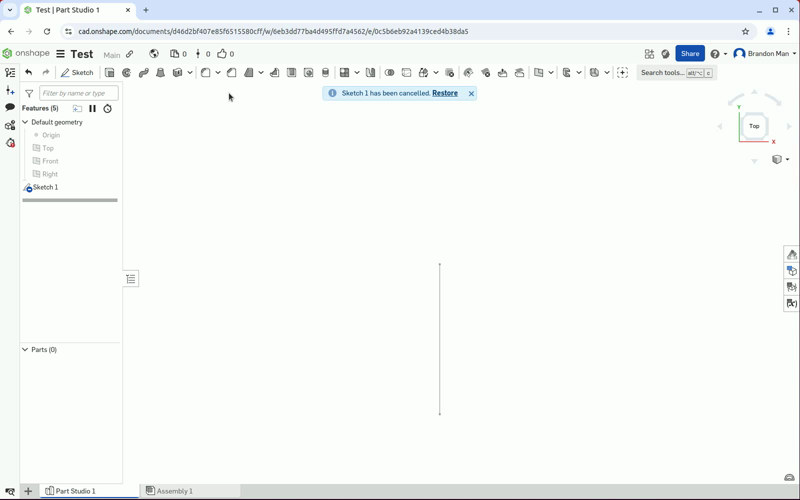
key(shift+h)
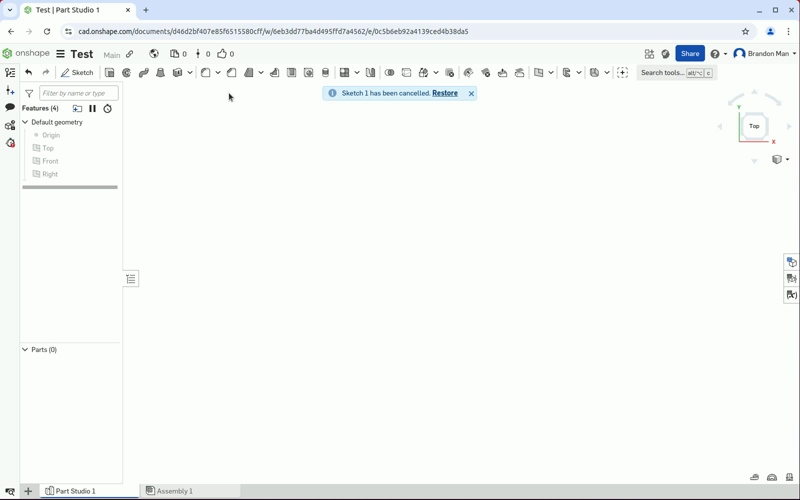
mouse_move(73, 352)
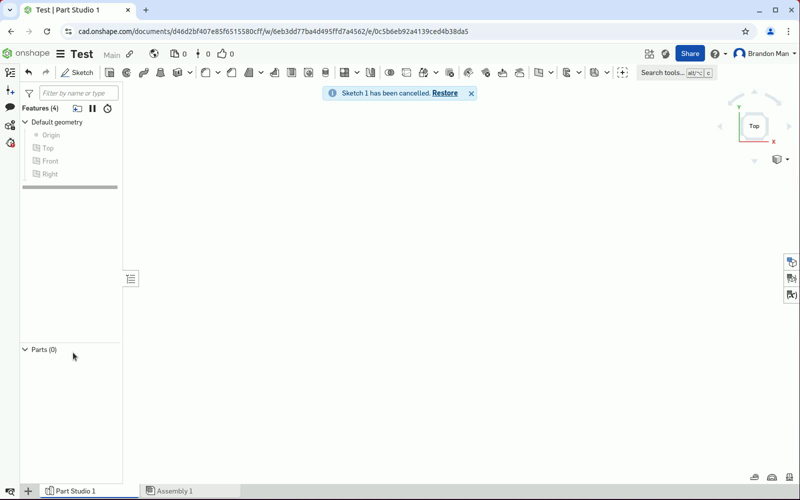
key(y)
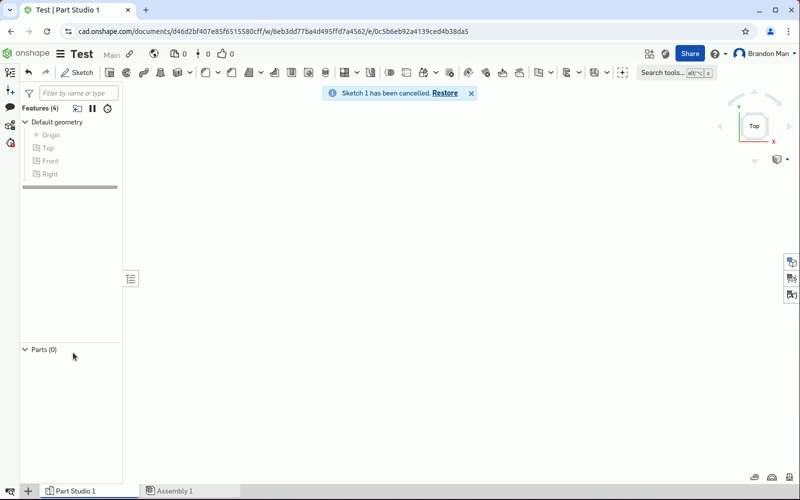
key(shift+p)
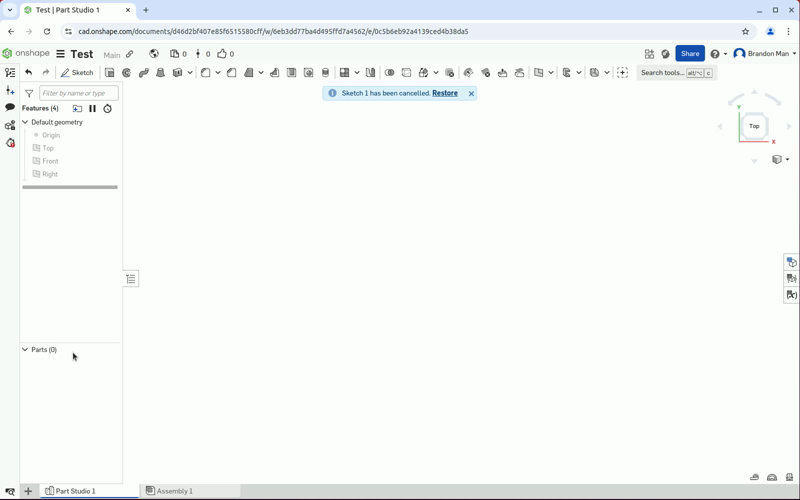
key(space)
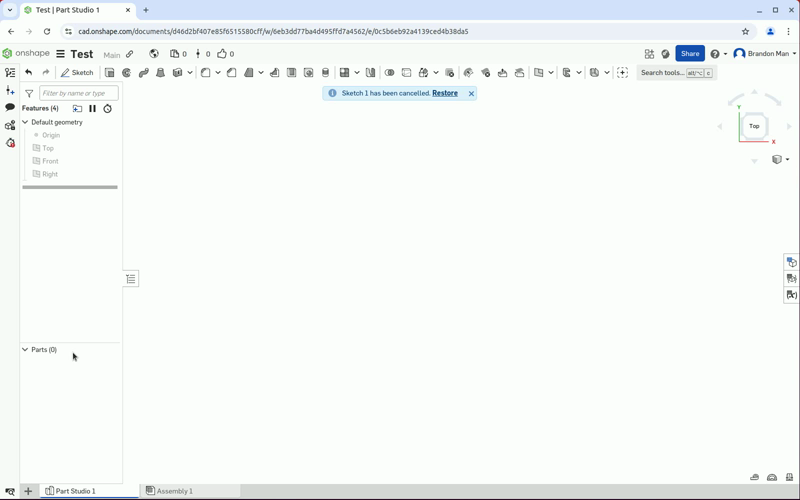
key_down(shift)
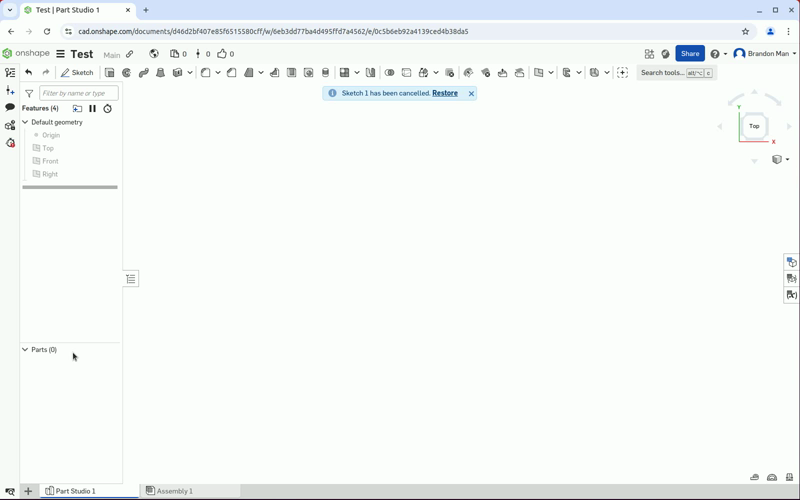
key(up)
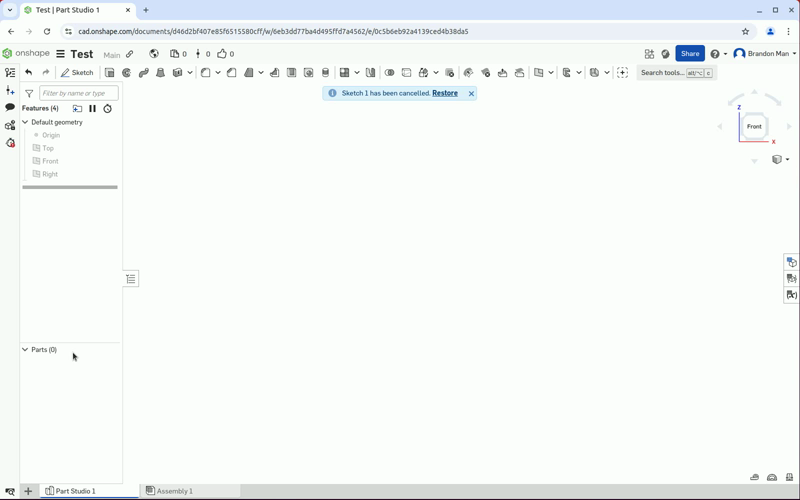
key_up(shift)
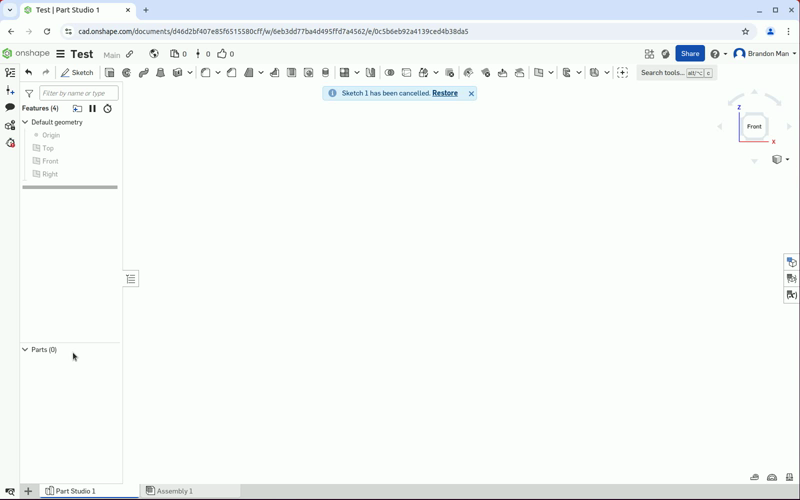
mouse_move(73, 352)
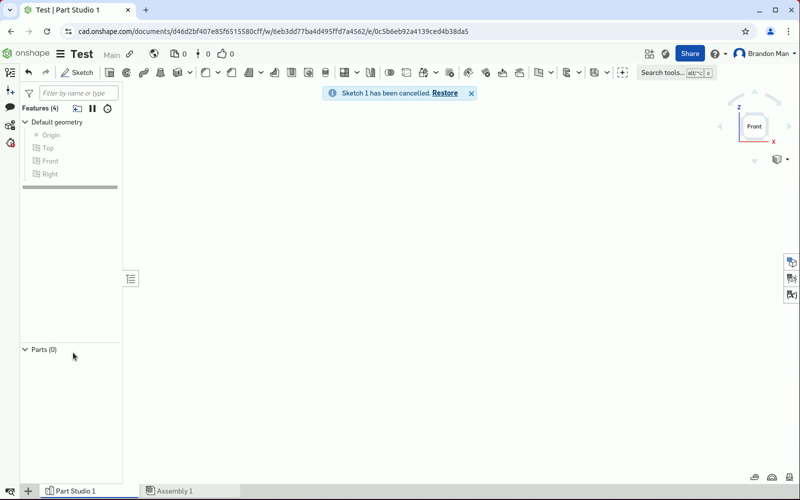
key(shift+y)
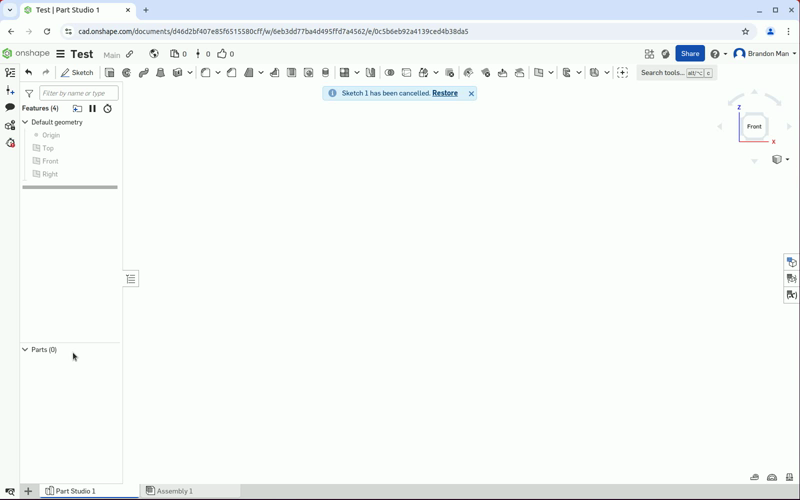
key(shift+s)
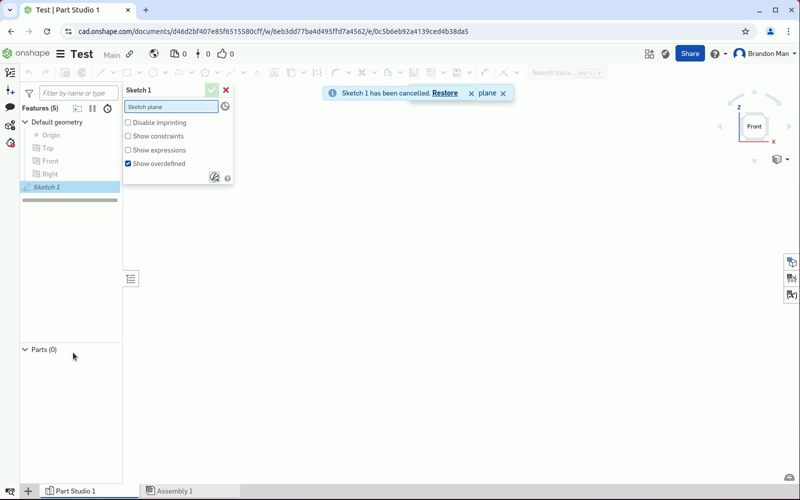
mouse_move(73, 163)
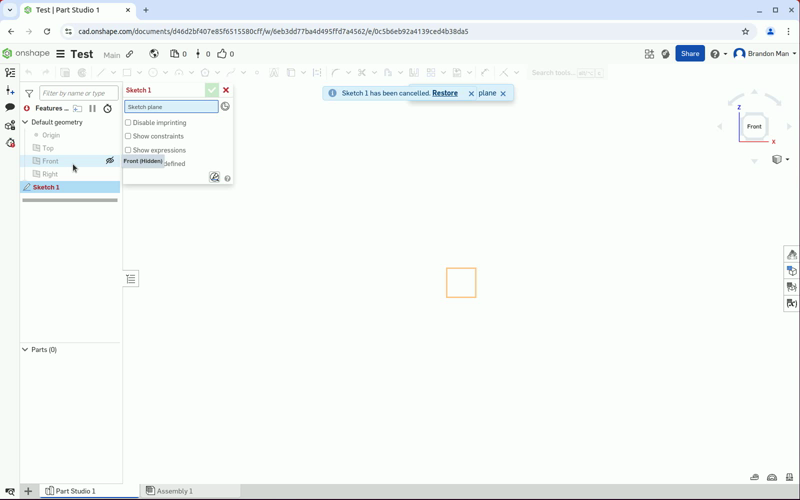
click(73, 163)
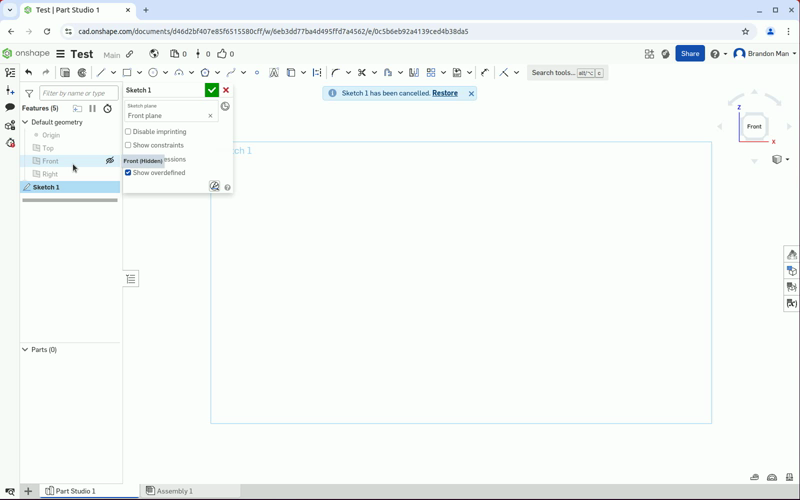
mouse_move(73, 352)
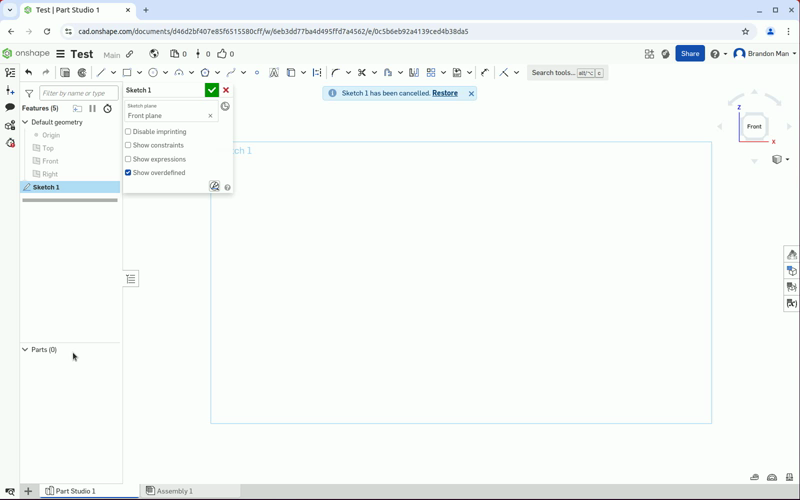
key(y)
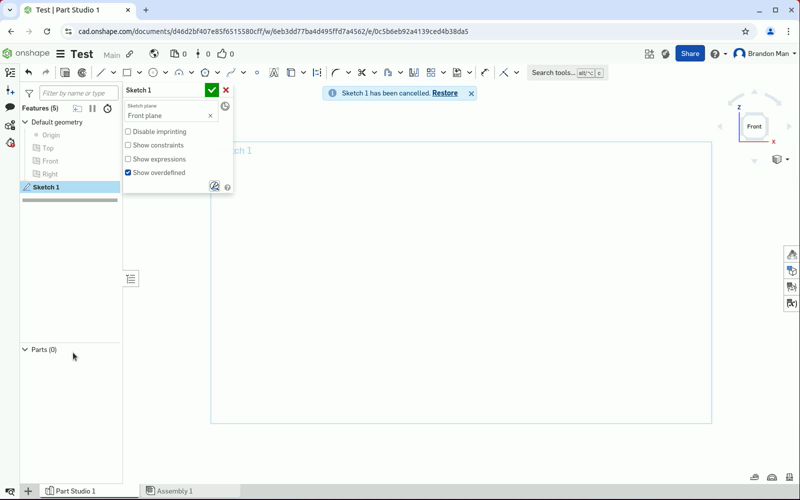
key(c)
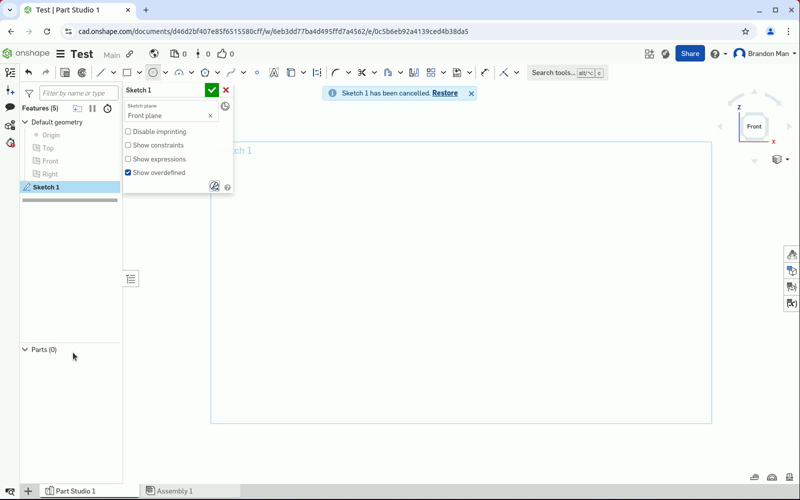
key_down(shift)
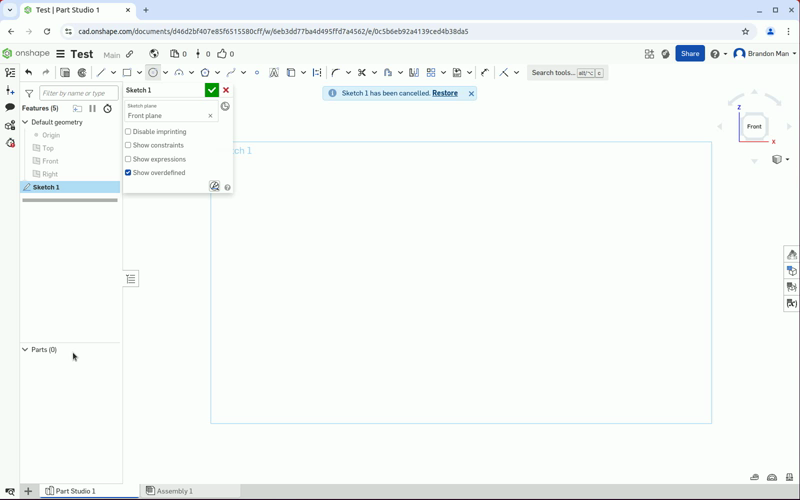
mouse_move(389, 282)
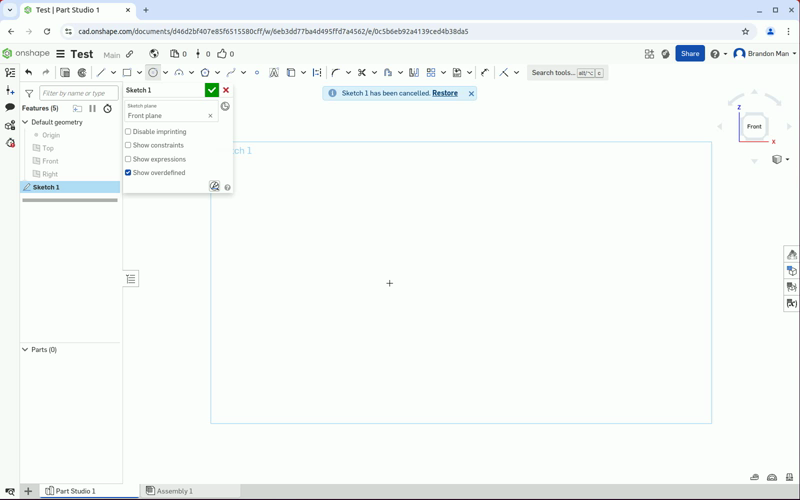
click(389, 282)
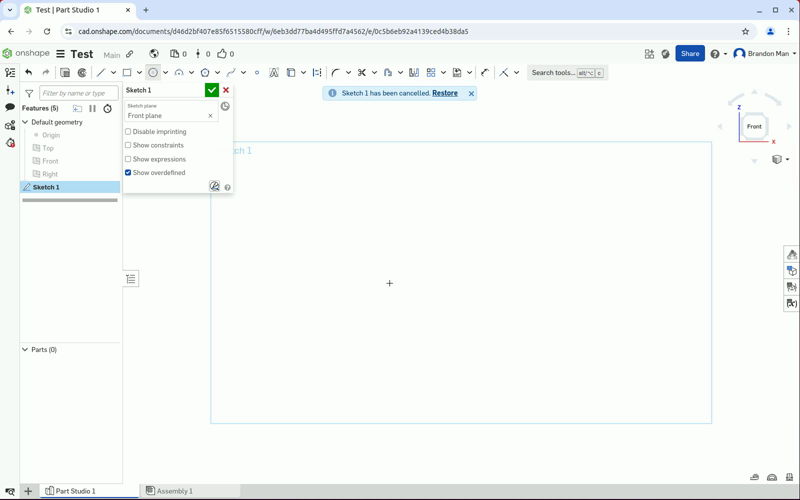
key_up(shift)
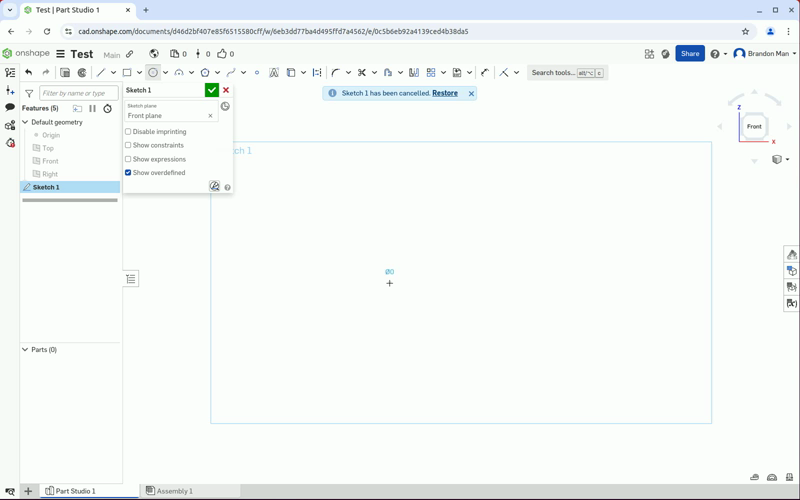
mouse_move(395, 282)
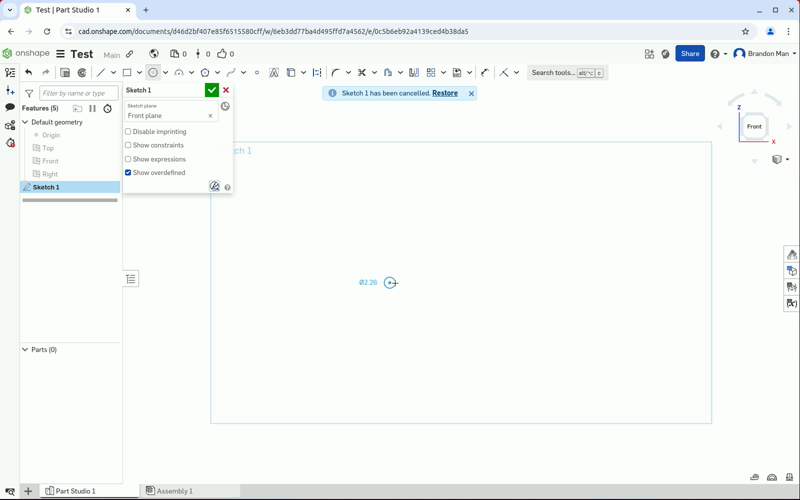
click(395, 282)
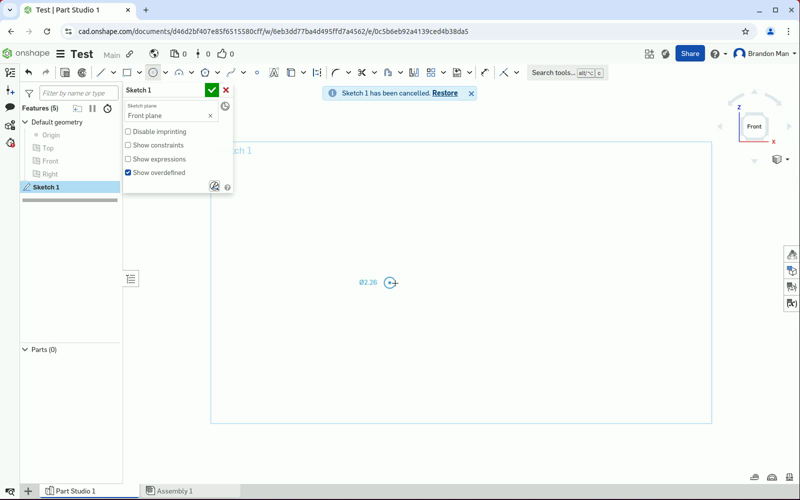
key(esc)
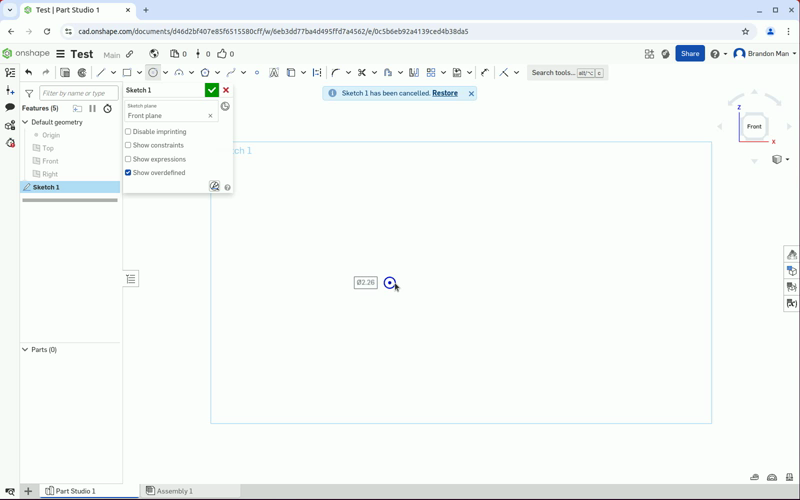
mouse_move(393, 285)
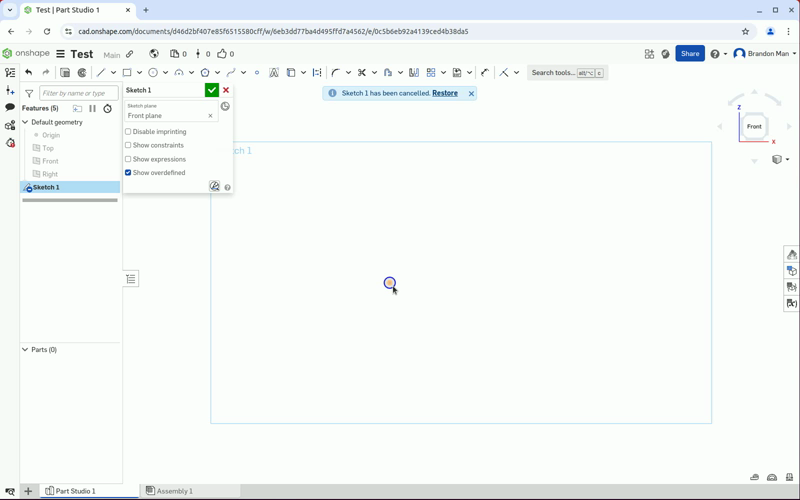
scroll(6)
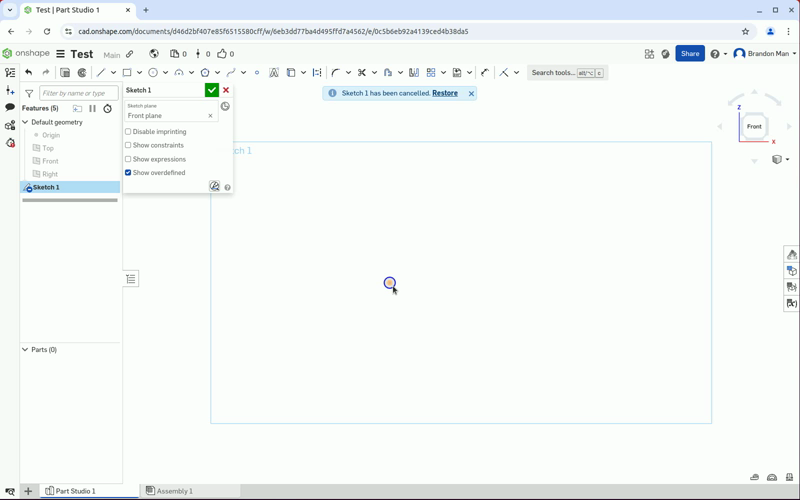
scroll(6)
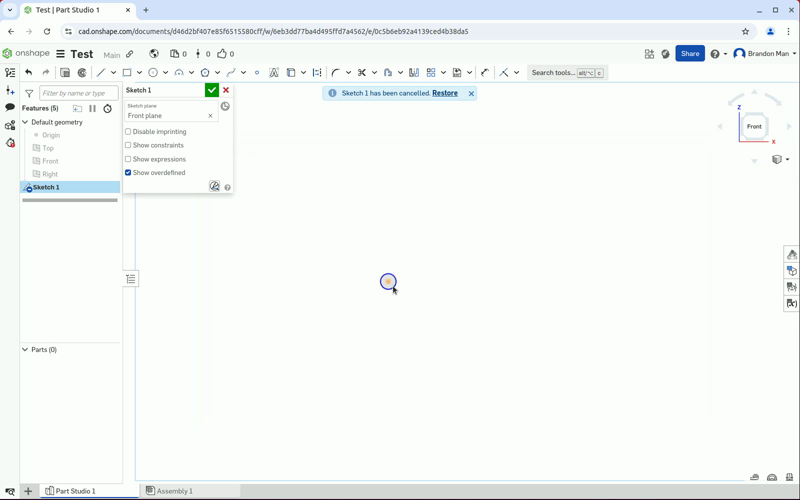
scroll(6)
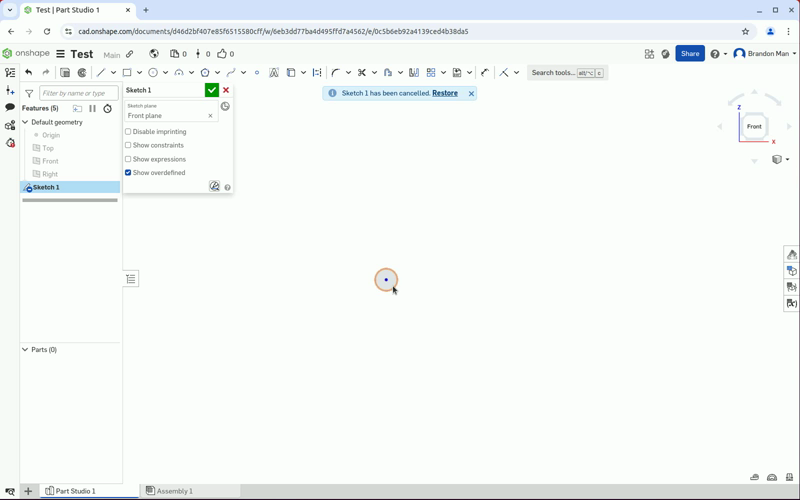
scroll(6)
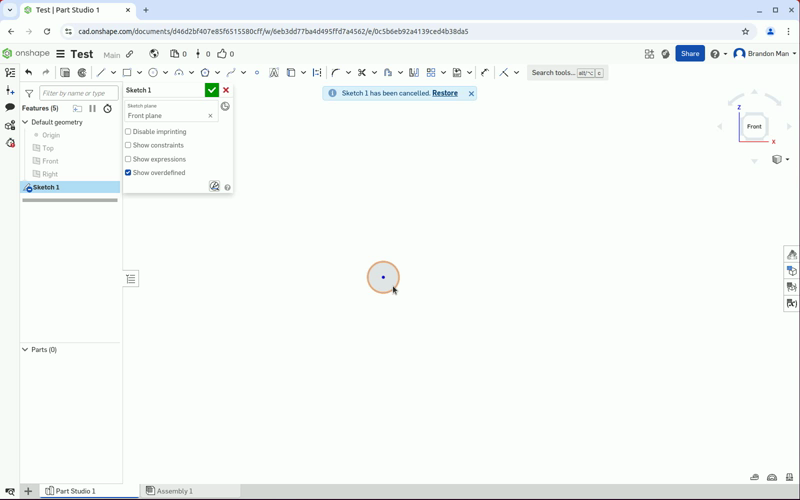
scroll(6)
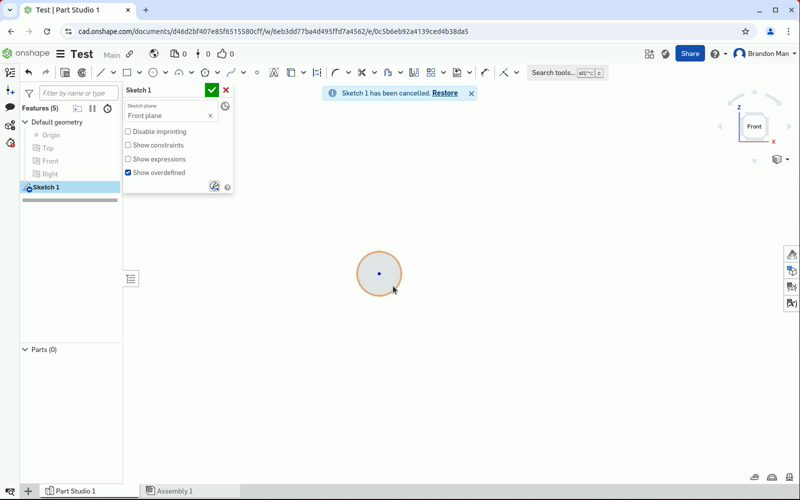
scroll(6)
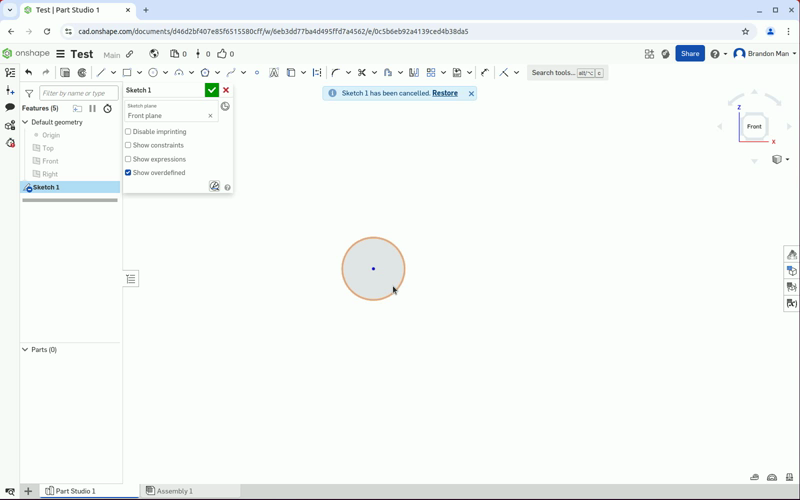
scroll(6)
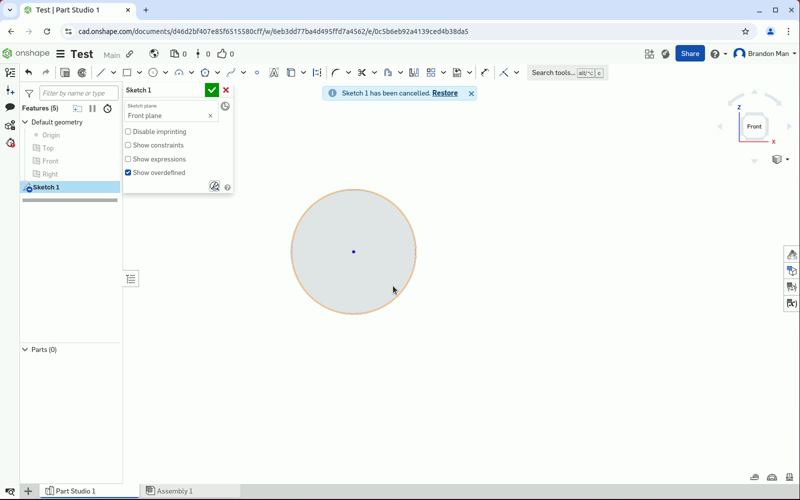
click(393, 285)
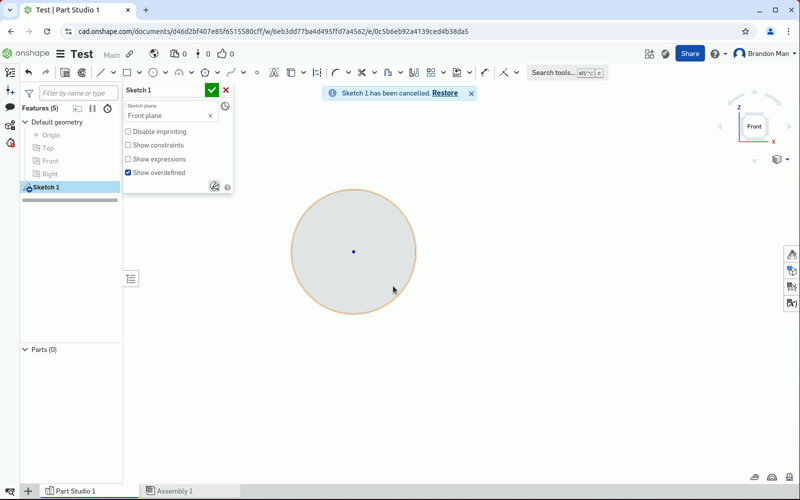
scroll(-6)
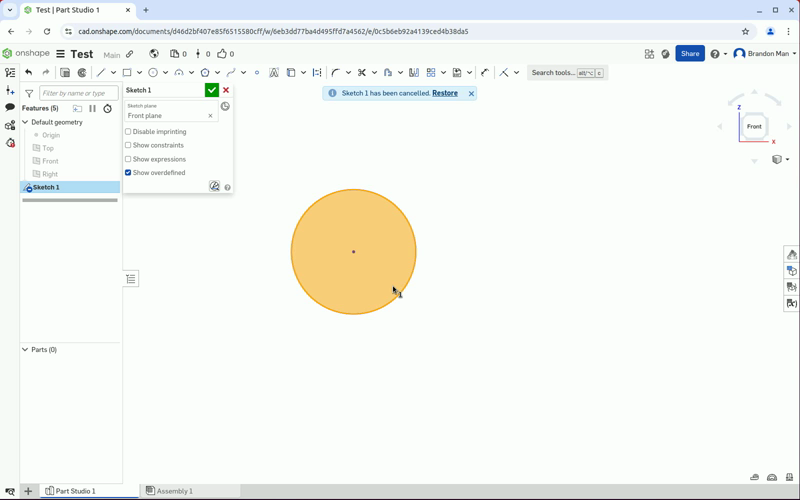
scroll(-6)
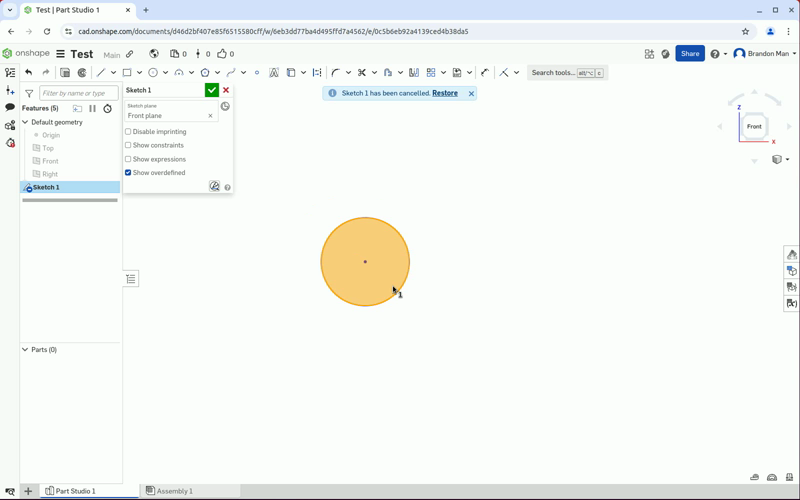
scroll(-6)
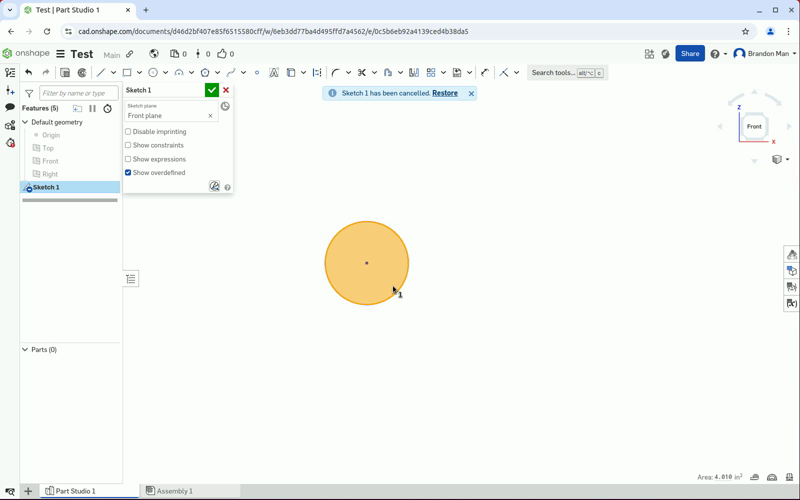
scroll(-6)
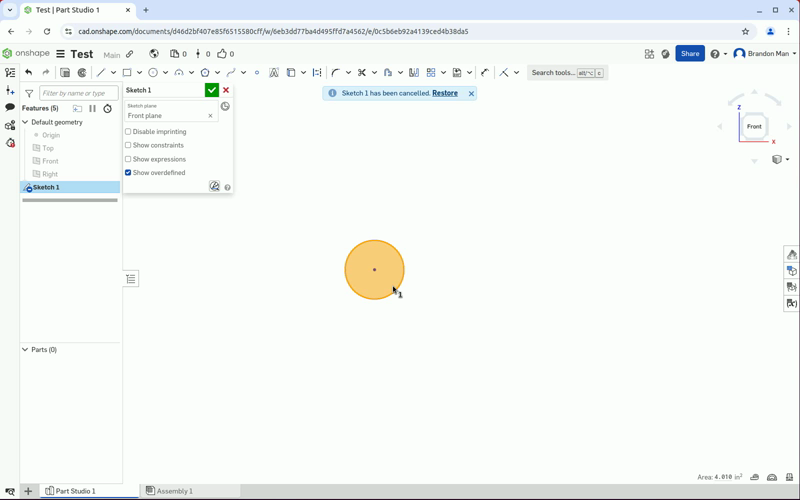
scroll(-6)
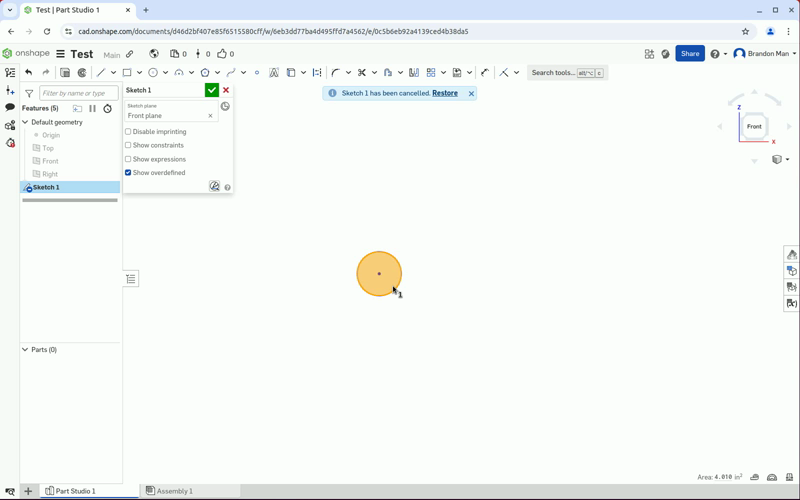
scroll(-6)
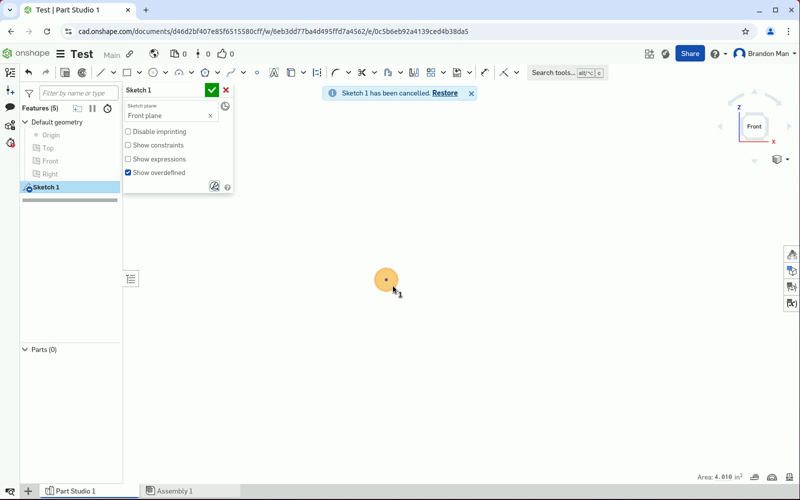
scroll(-6)
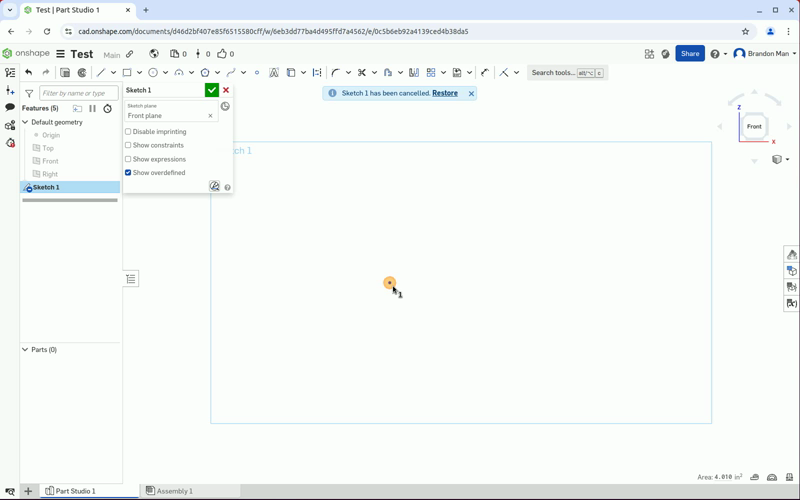
mouse_move(73, 352)
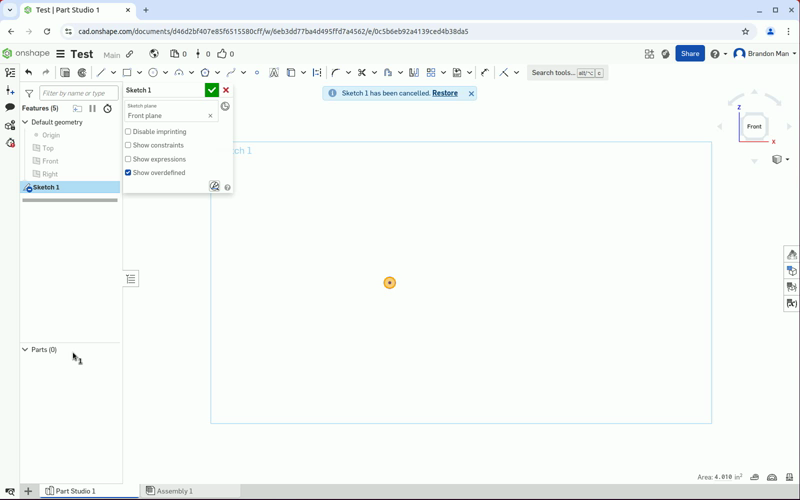
key(shift+y)
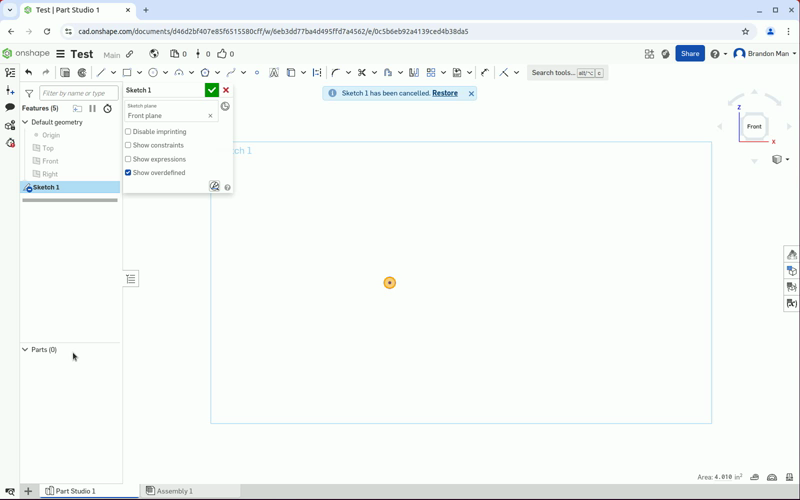
key(shift+e)
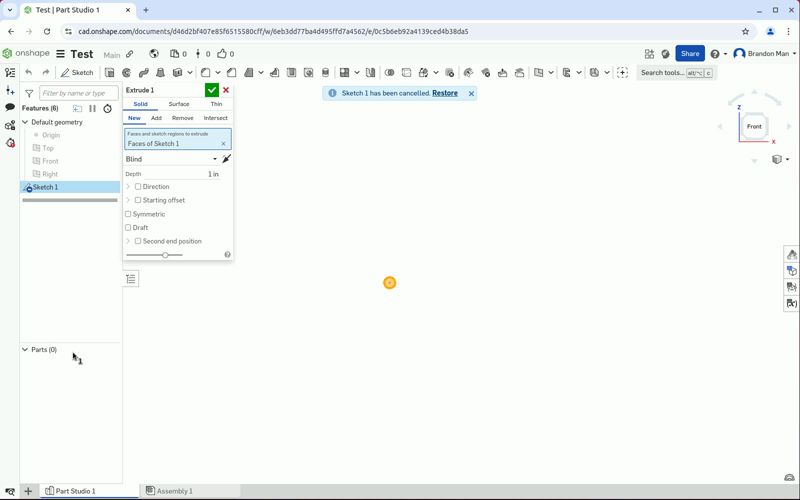
mouse_move(143, 106)
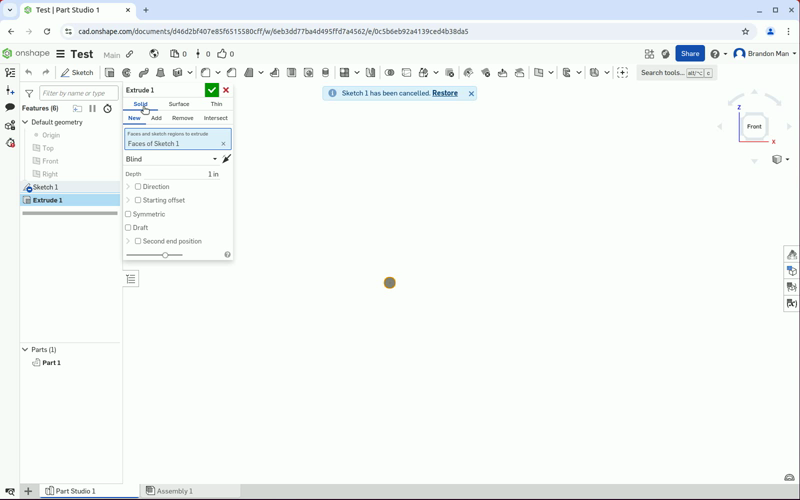
click(143, 106)
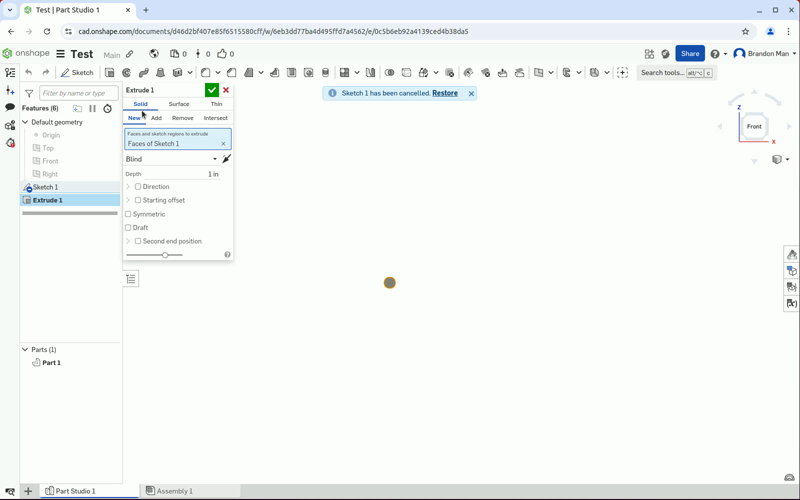
mouse_move(137, 120)
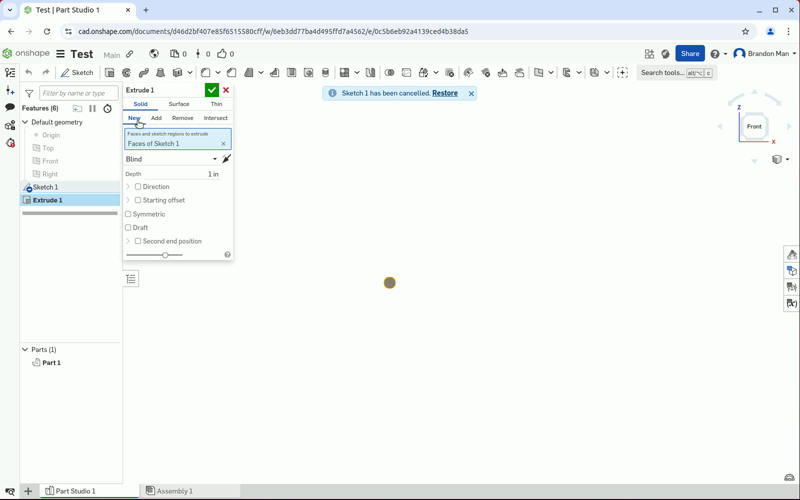
click(137, 120)
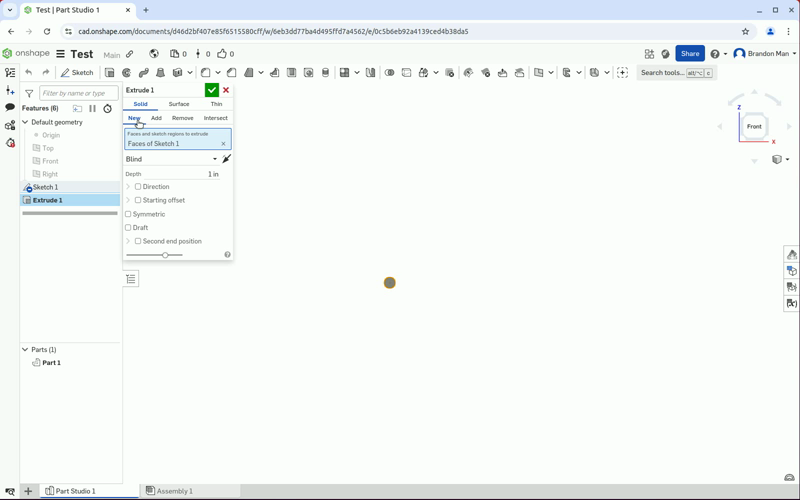
key(tab, 4)
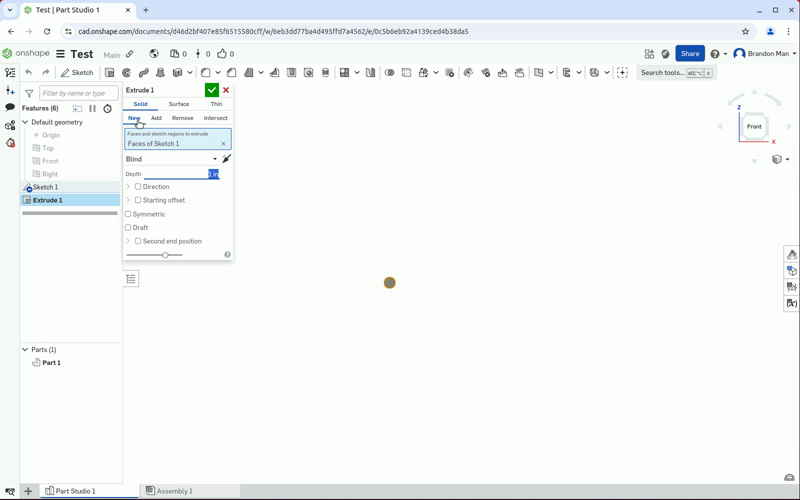
text(23.108)
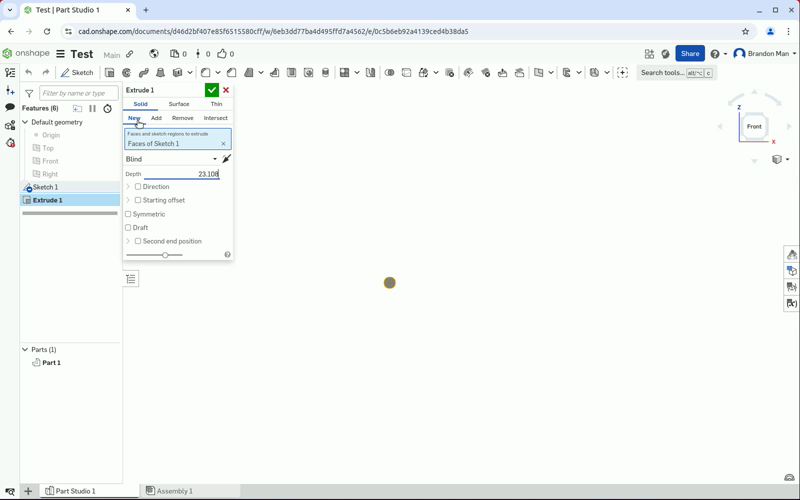
key(enter)
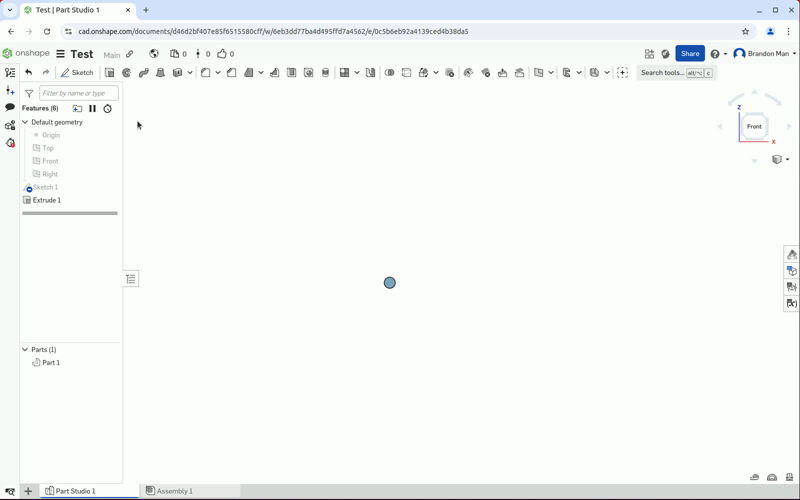
key(shift+h)
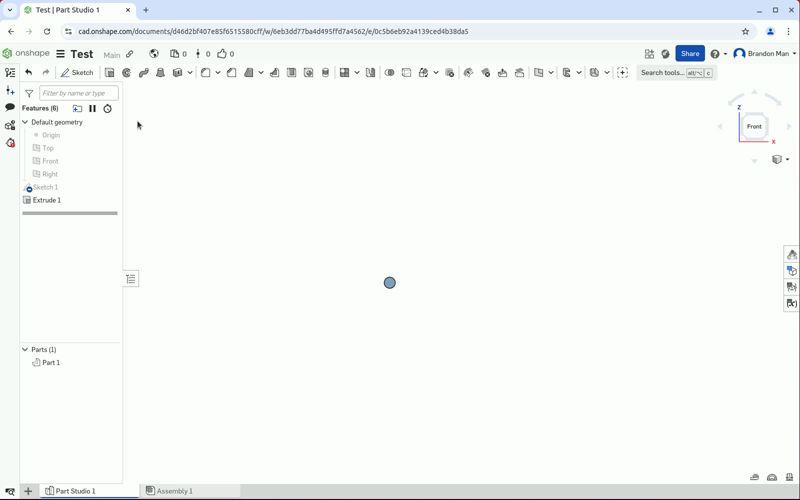
key(shift+h)
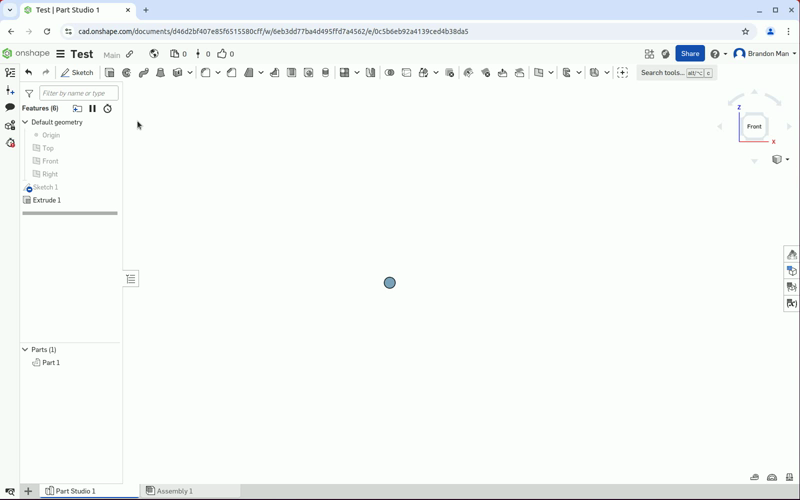
mouse_move(73, 189)
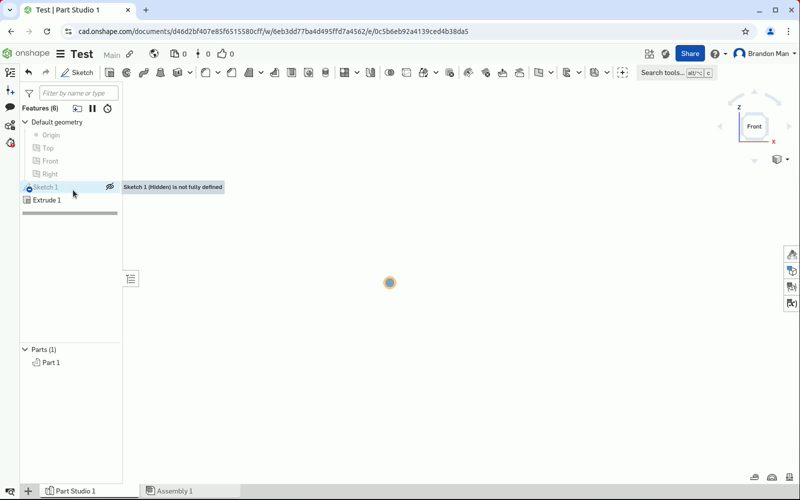
click(73, 189)
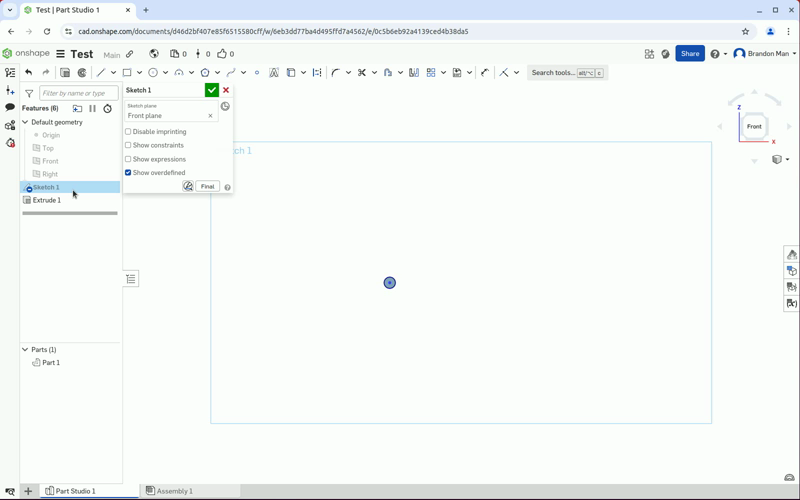
mouse_move(229, 92)
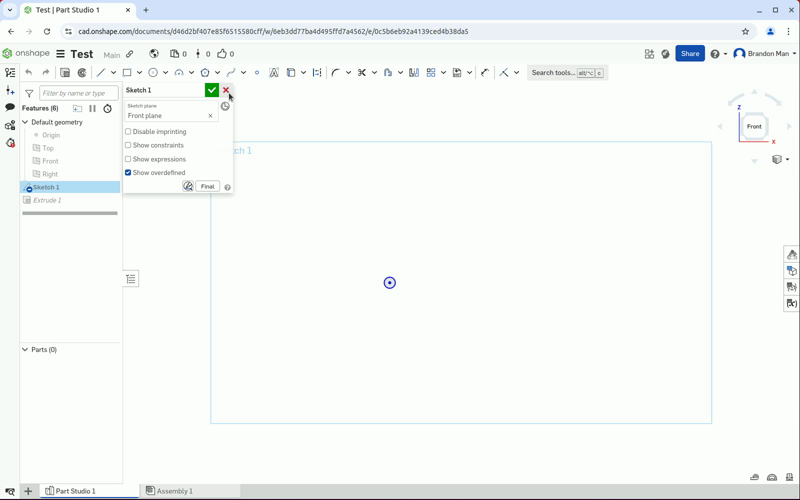
click(229, 92)
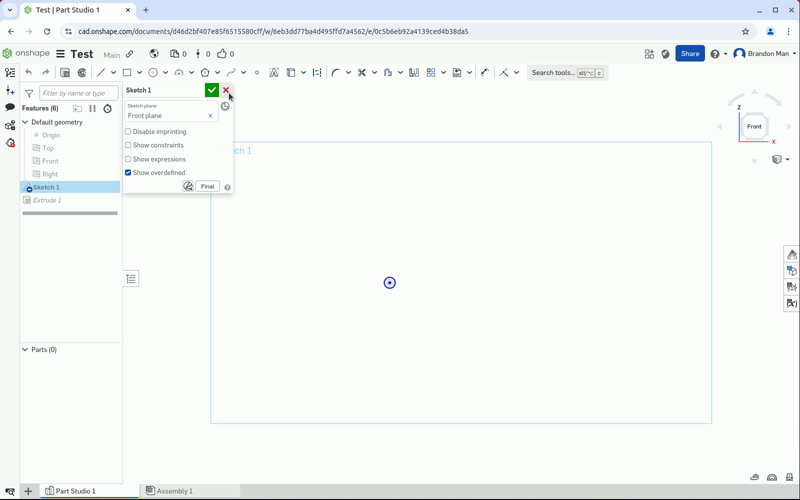
key(shift+s)
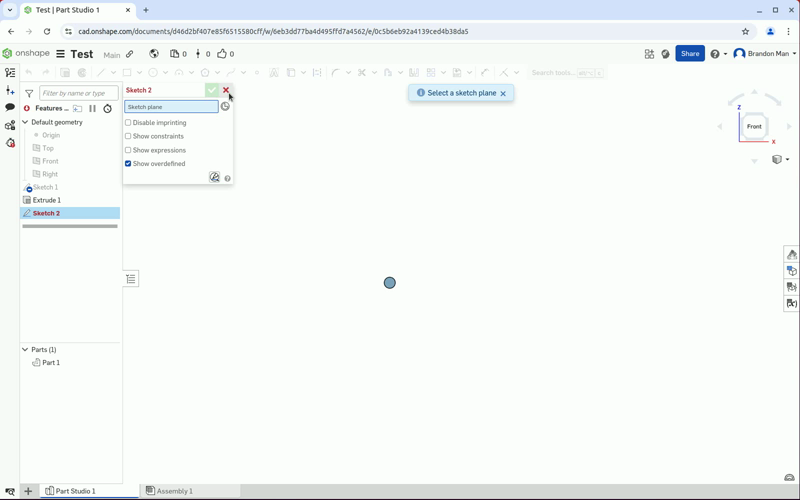
mouse_move(73, 163)
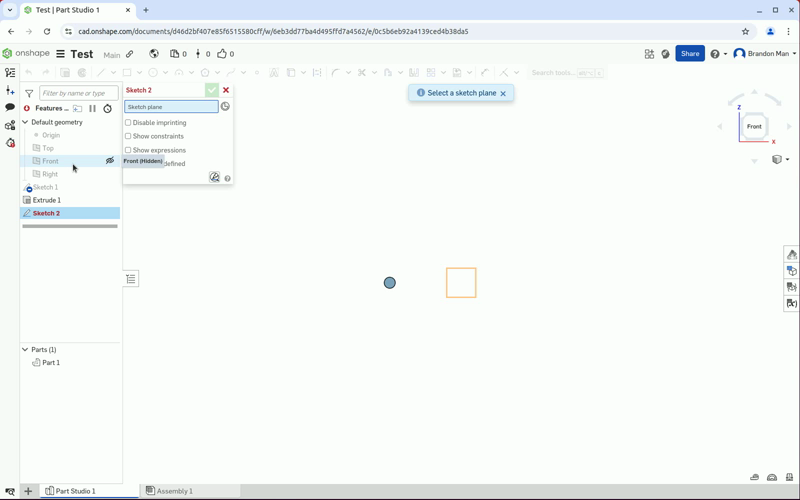
click(73, 163)
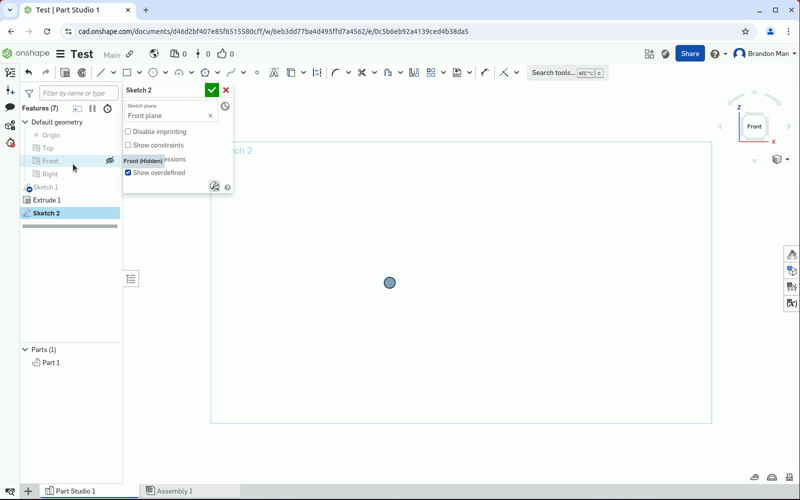
mouse_move(73, 352)
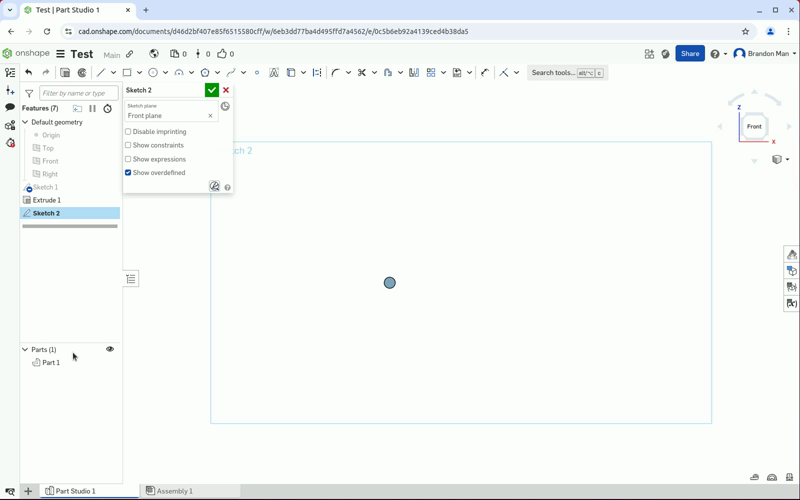
key(y)
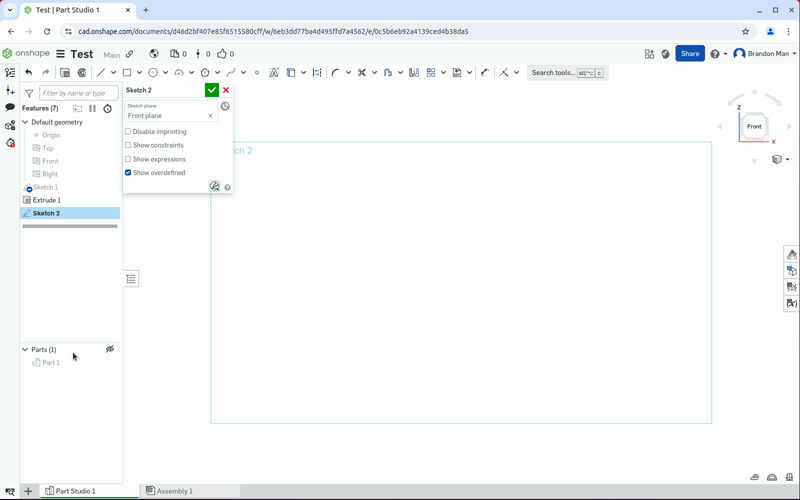
key(c)
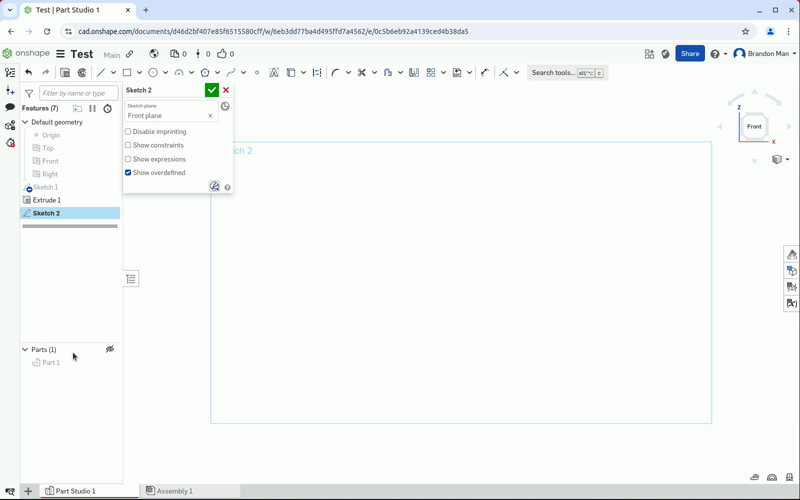
key_down(shift)
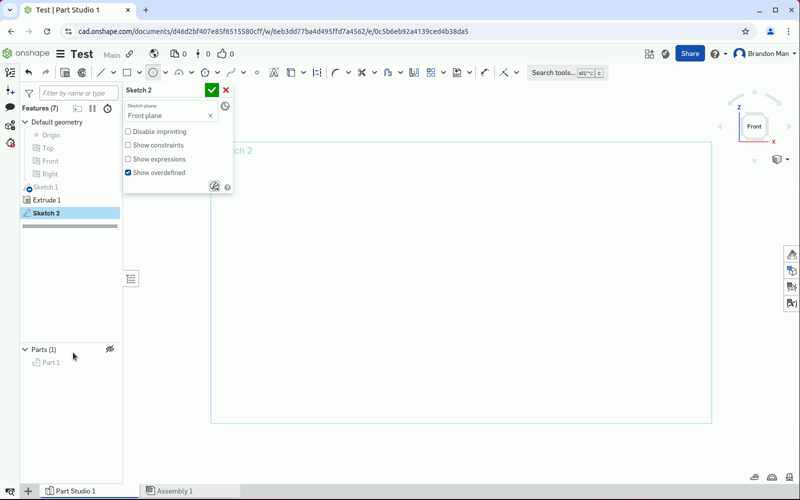
mouse_move(516, 282)
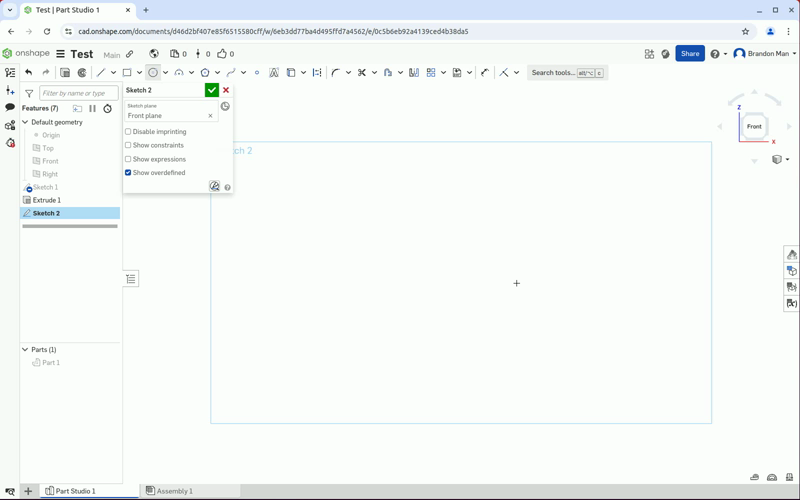
click(516, 282)
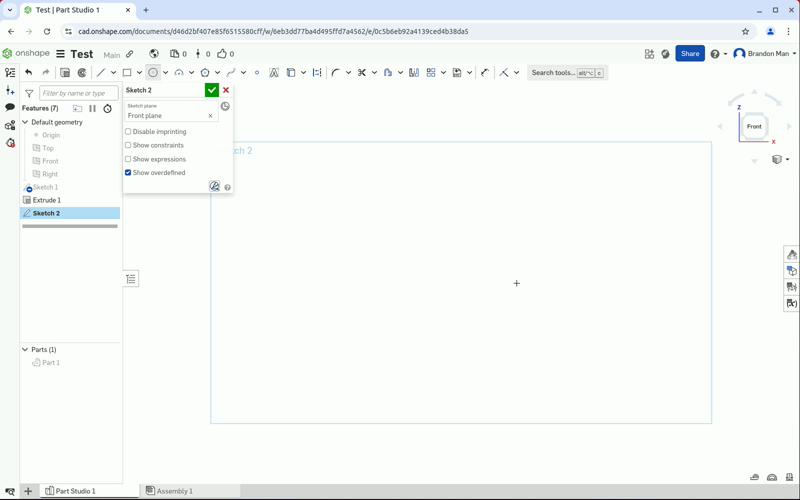
key_up(shift)
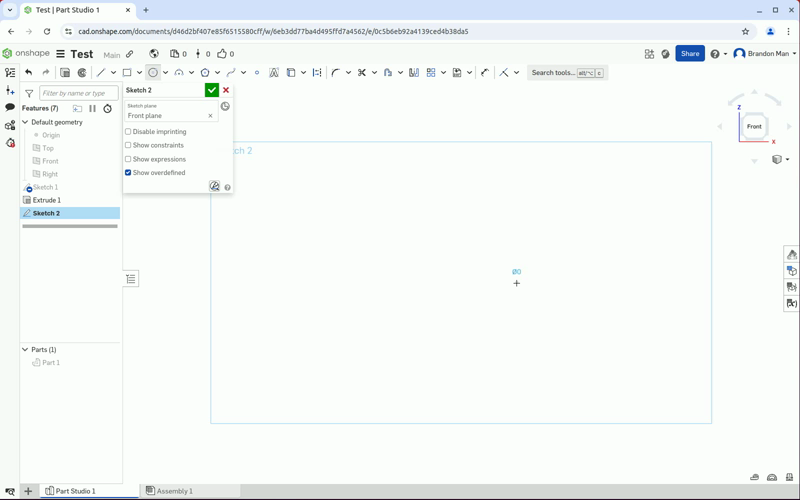
mouse_move(522, 282)
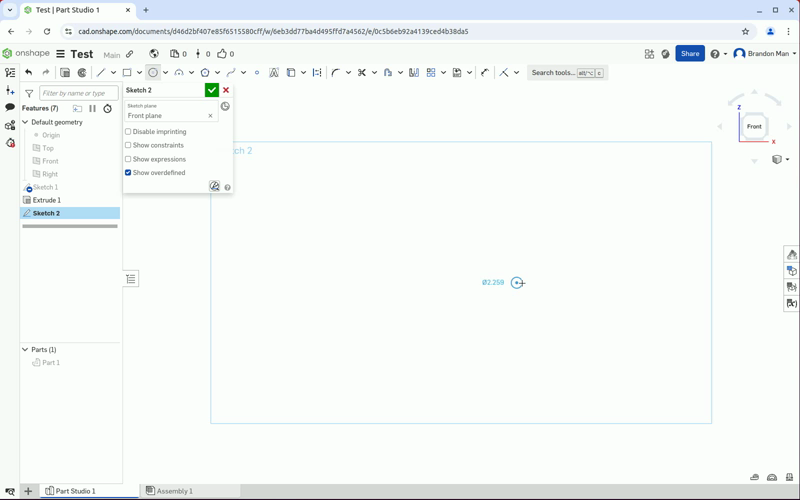
click(522, 282)
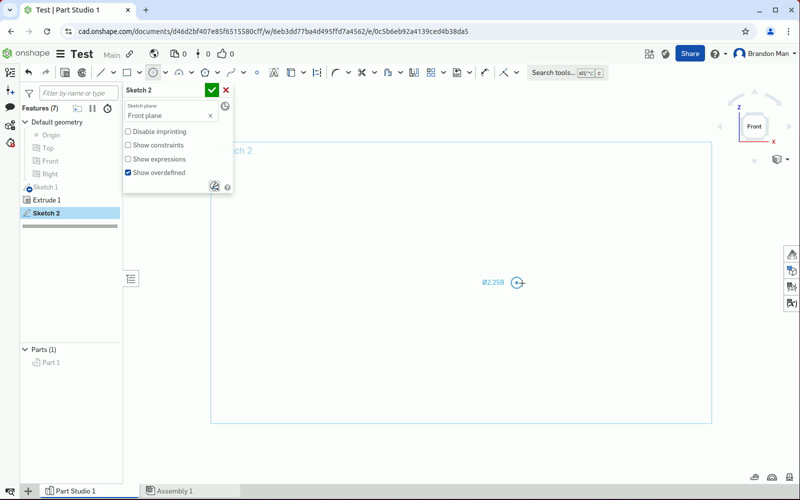
key(esc)
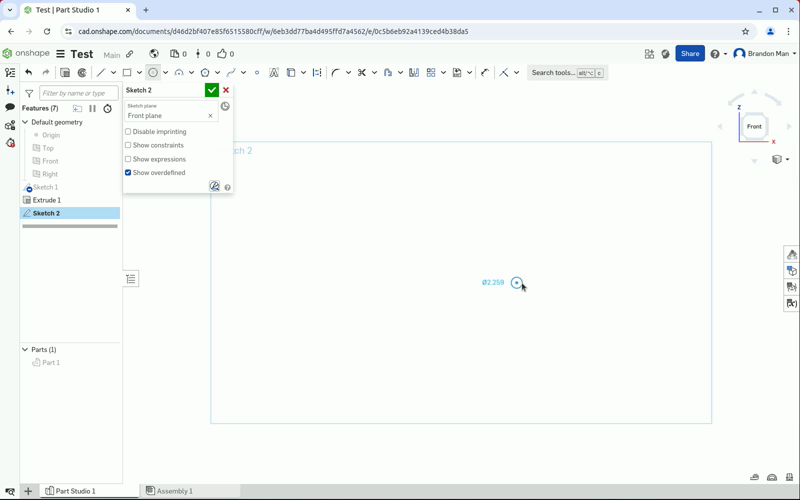
mouse_move(516, 282)
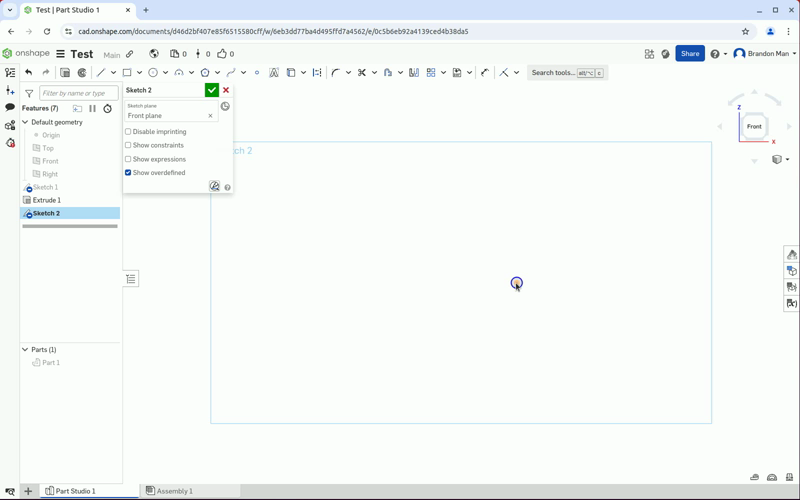
scroll(6)
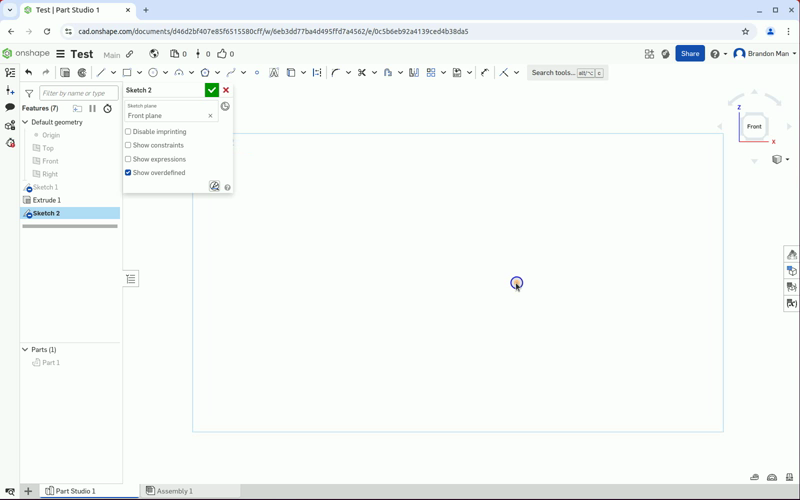
scroll(6)
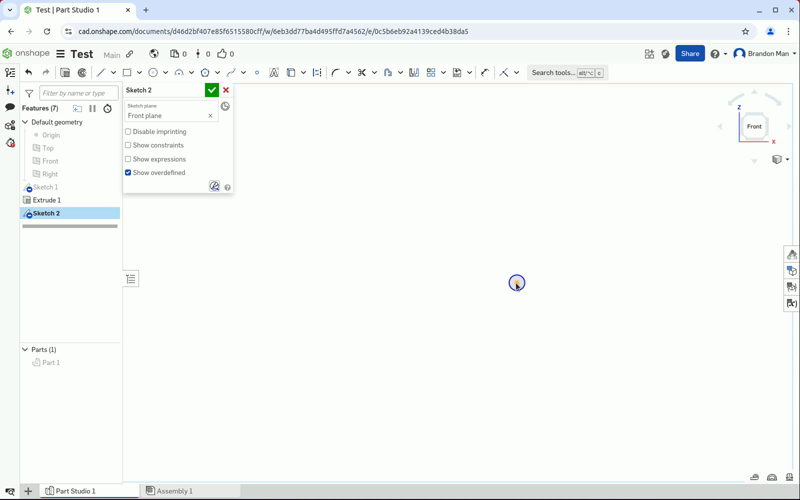
scroll(6)
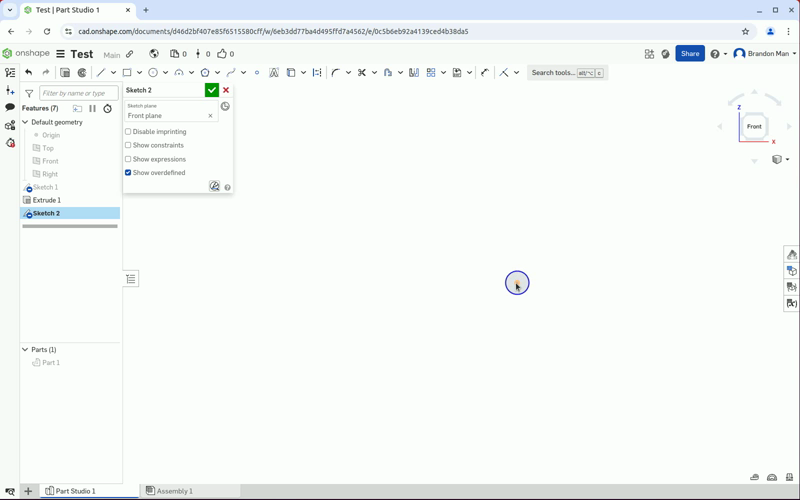
scroll(6)
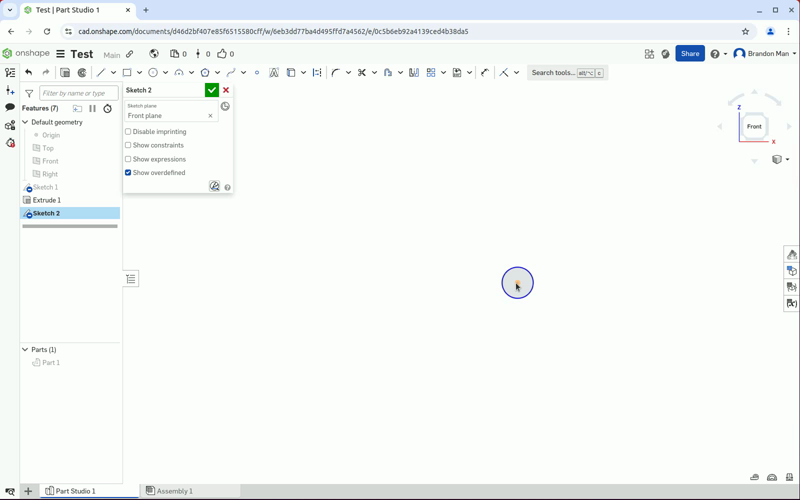
scroll(6)
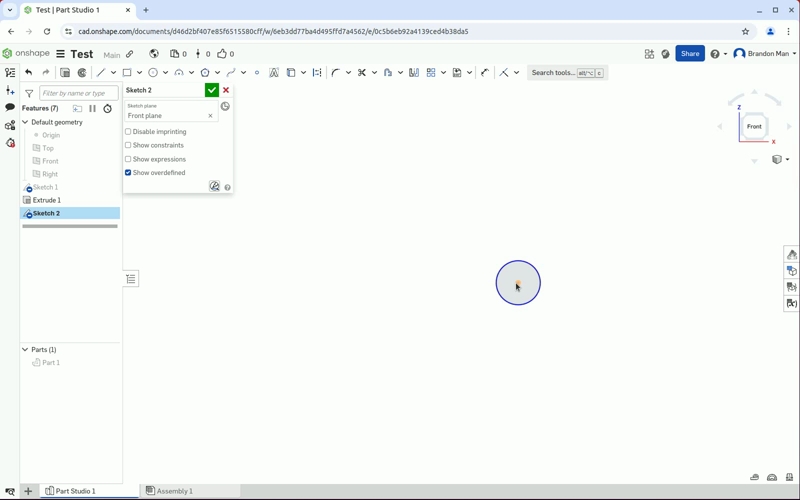
scroll(6)
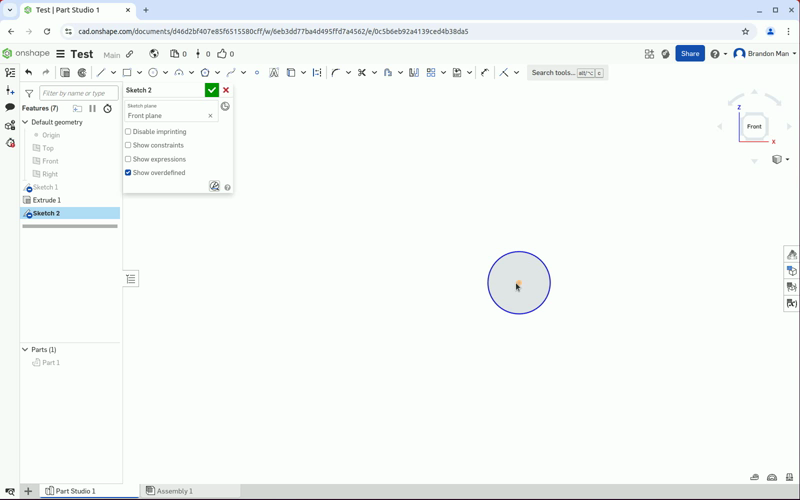
scroll(6)
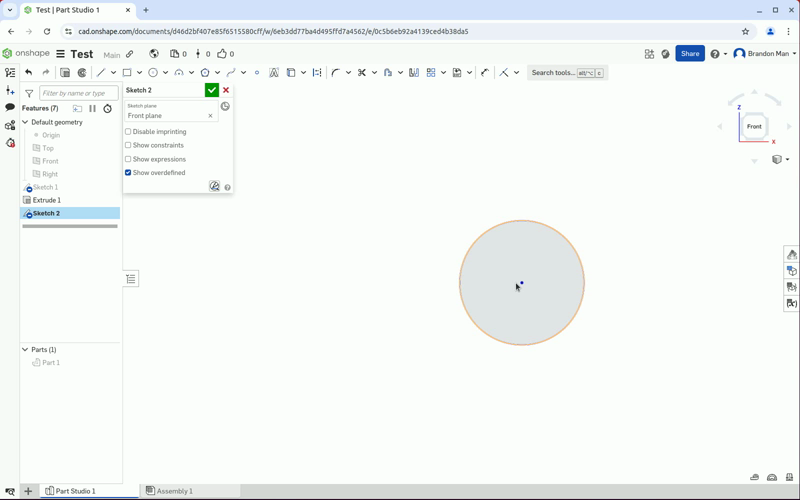
click(516, 282)
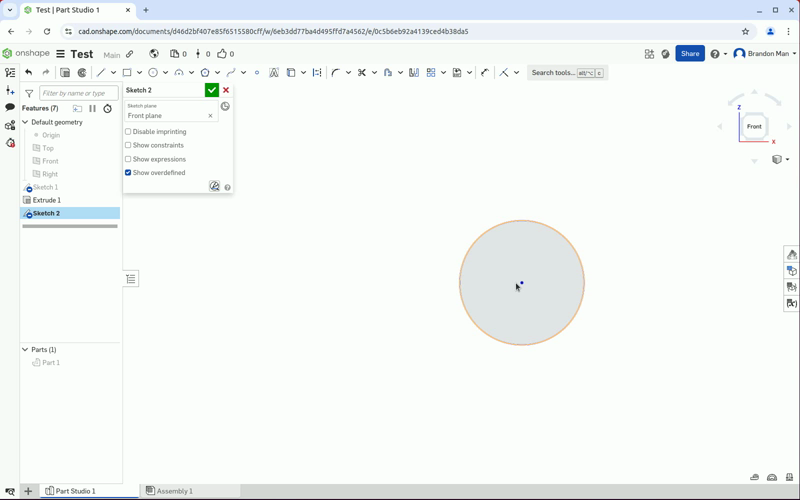
scroll(-6)
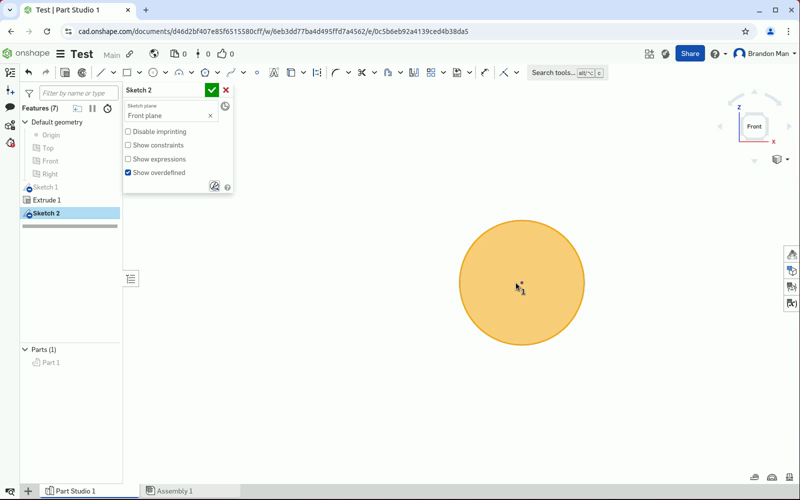
scroll(-6)
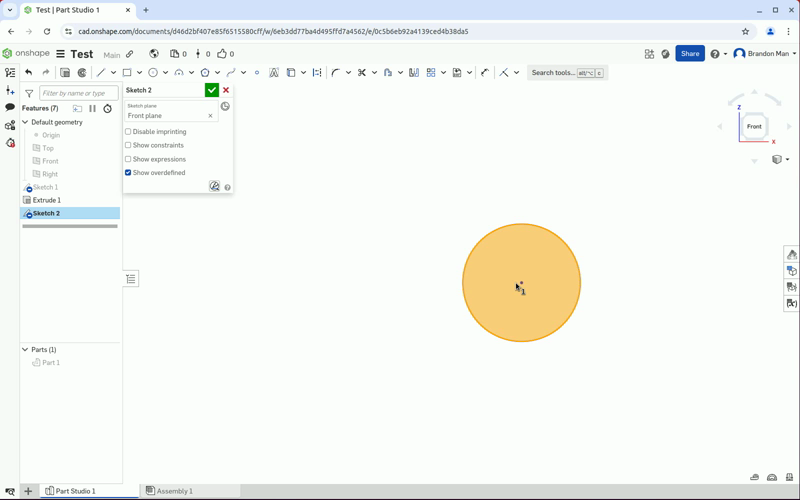
scroll(-6)
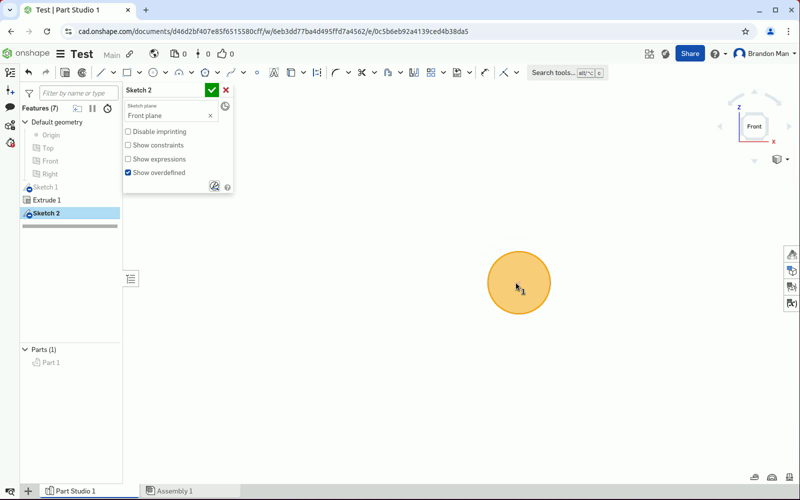
scroll(-6)
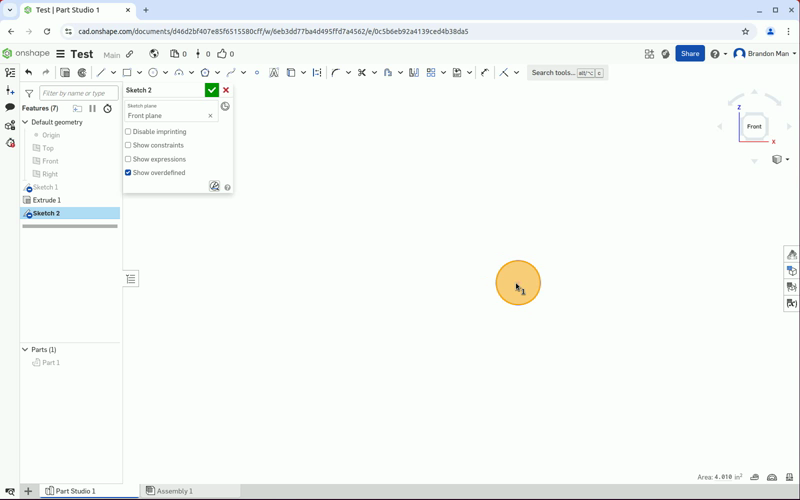
scroll(-6)
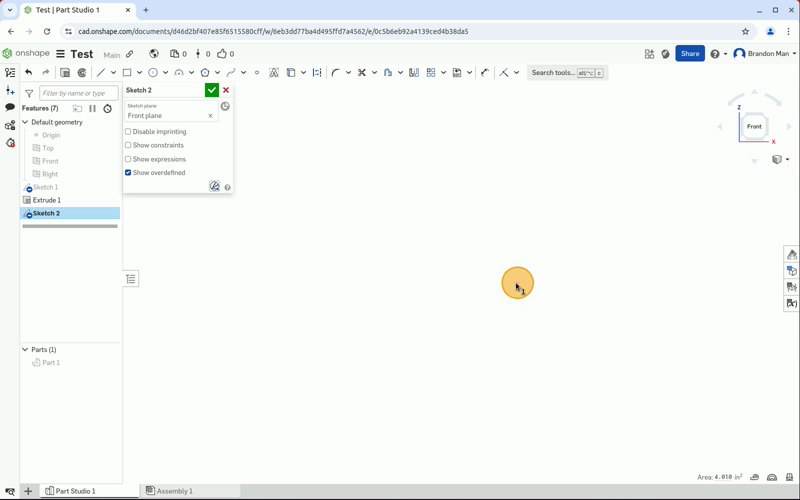
scroll(-6)
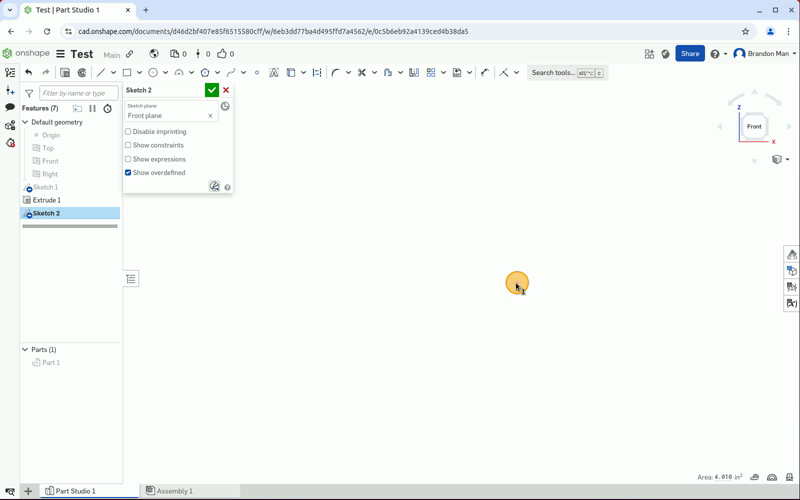
scroll(-6)
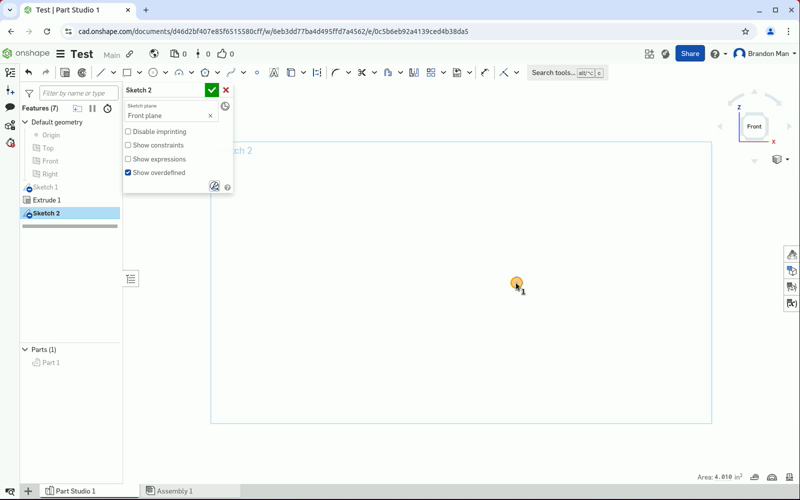
mouse_move(73, 352)
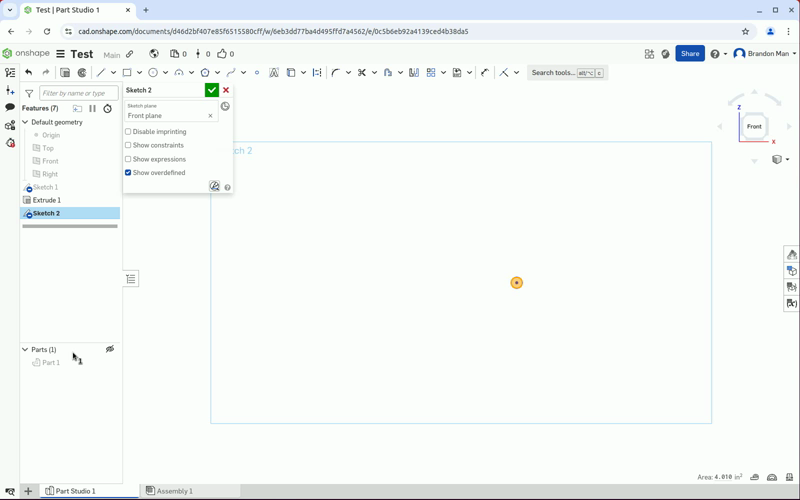
key(shift+y)
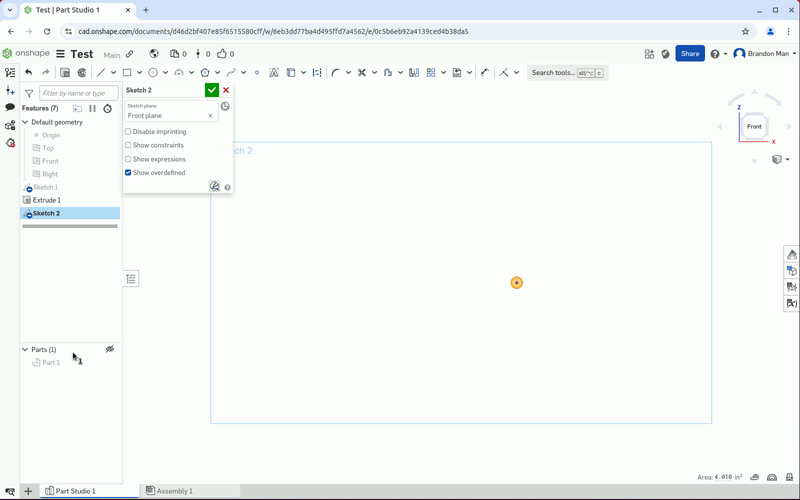
key(shift+e)
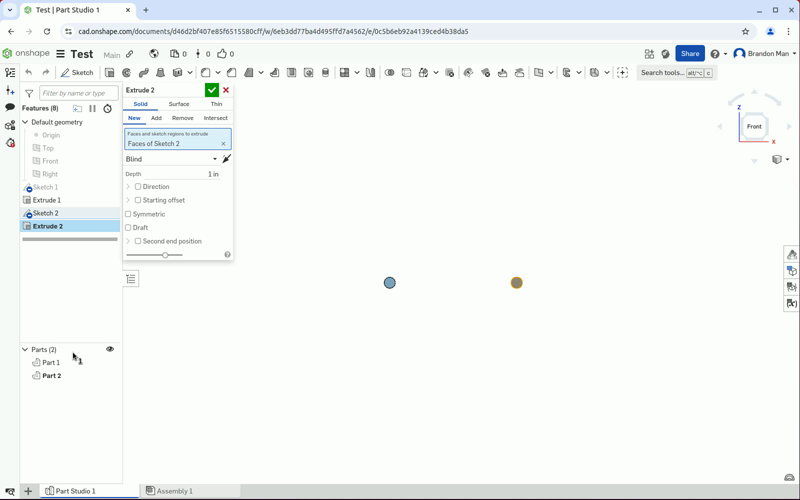
mouse_move(143, 106)
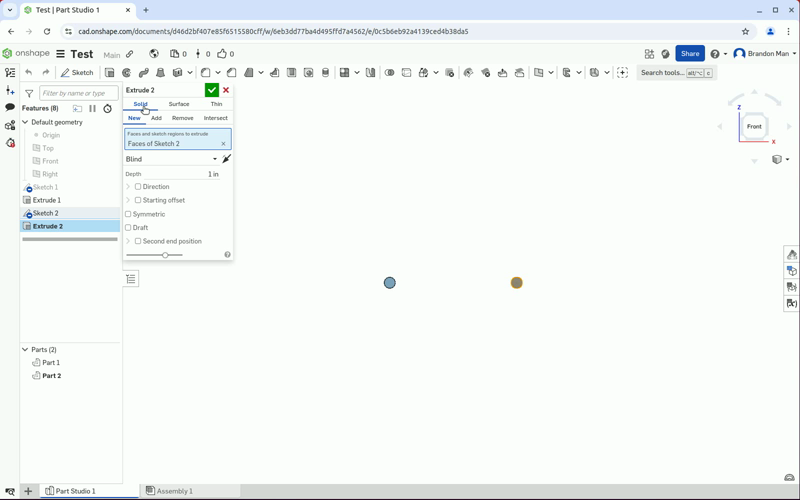
click(143, 106)
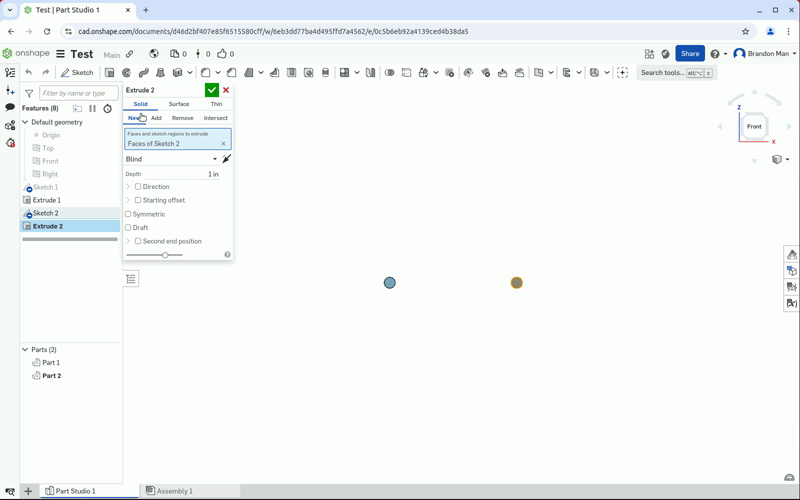
mouse_move(137, 120)
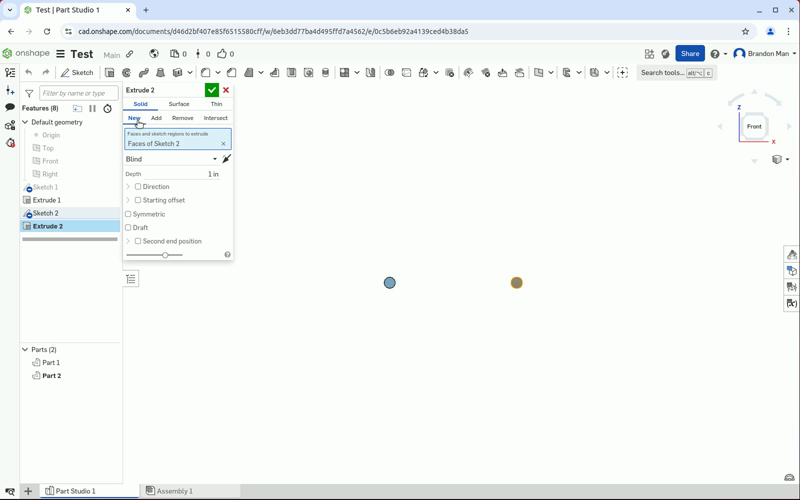
click(137, 120)
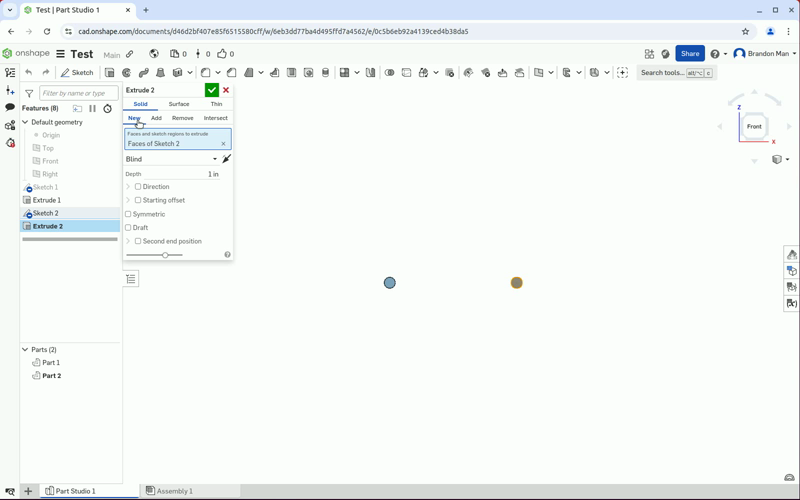
key(tab, 4)
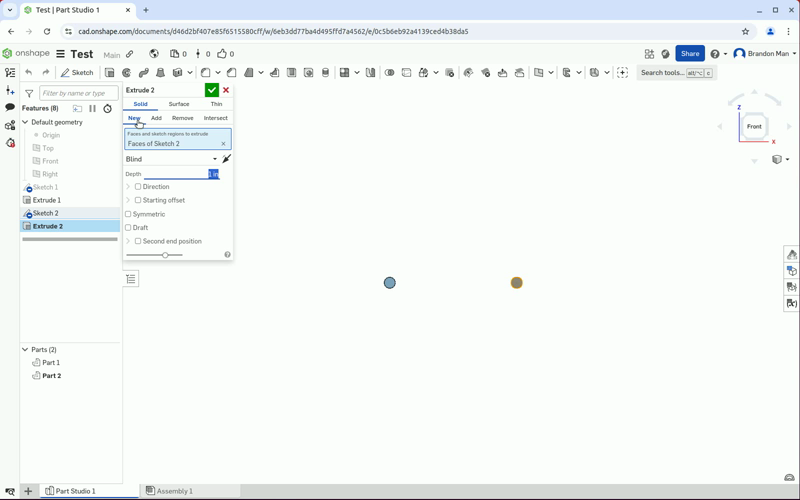
text(23.108)
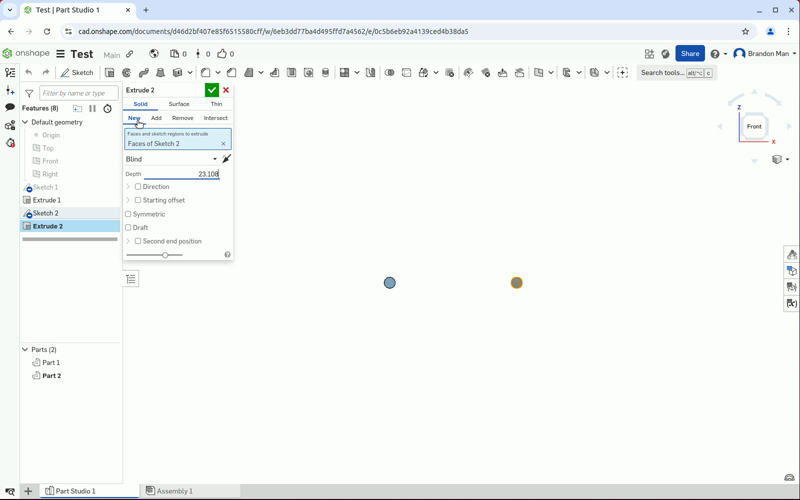
key(enter)
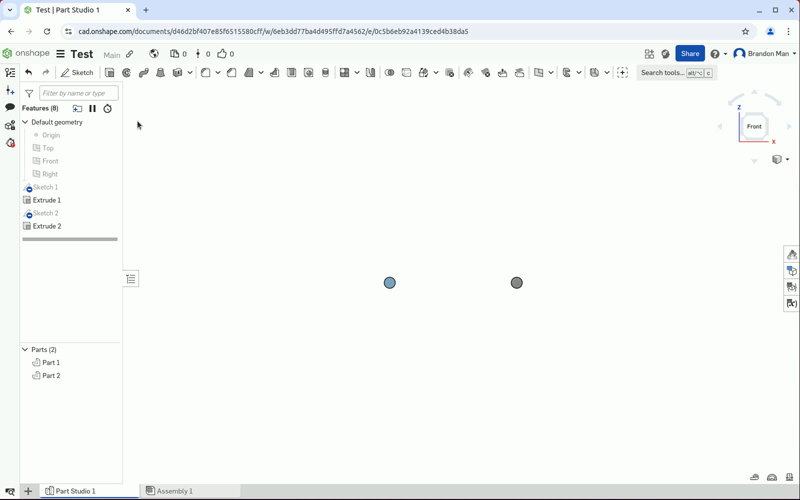
key(shift+h)
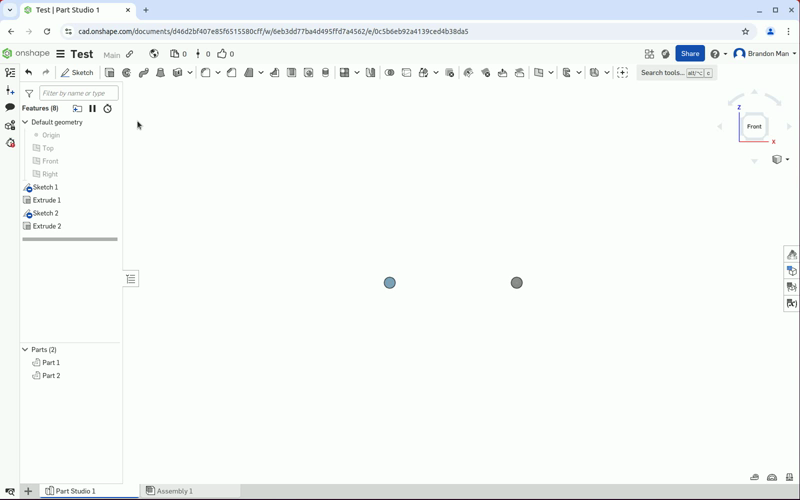
key(shift+h)
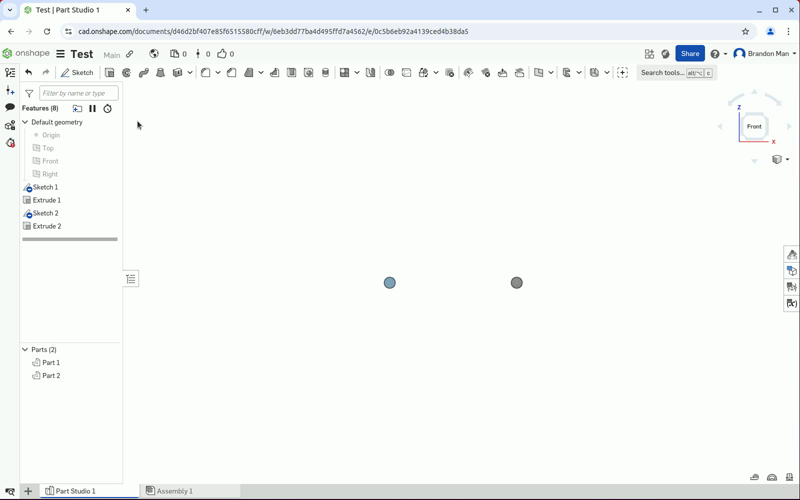
key(shift+7)
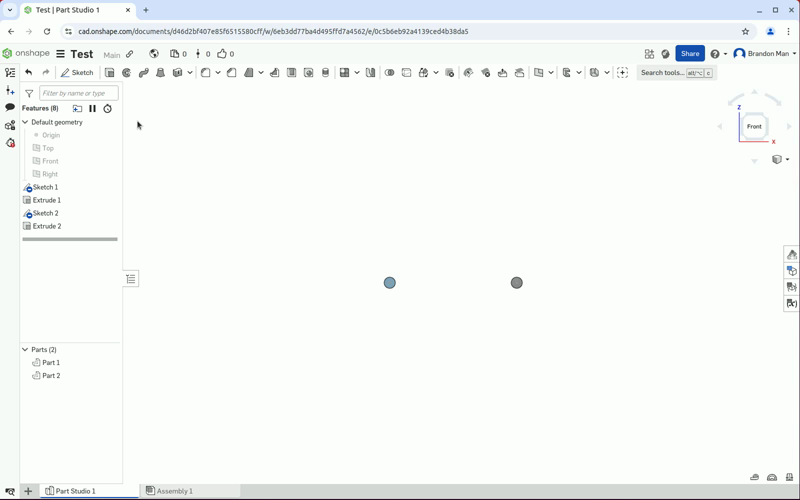
key(left, 2)
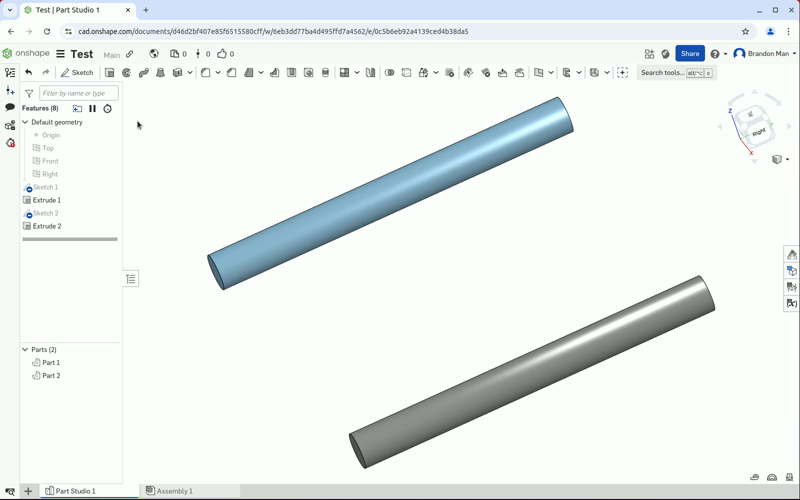
key(down, 2)
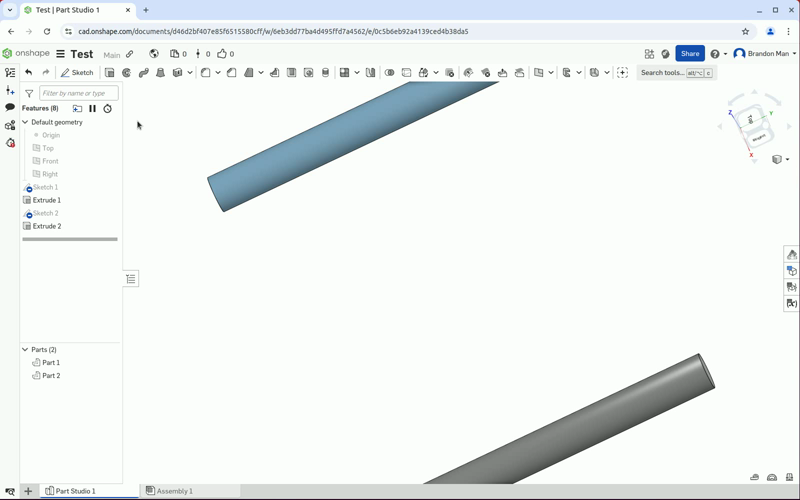
key(up, 2)
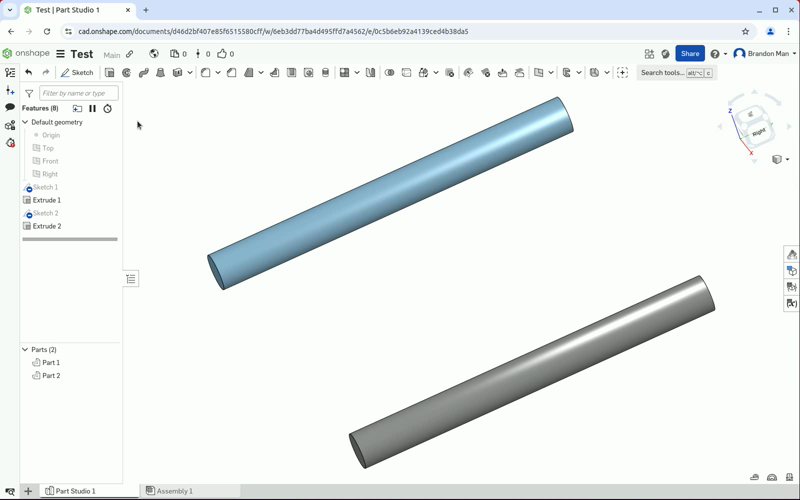
key(right, 2)
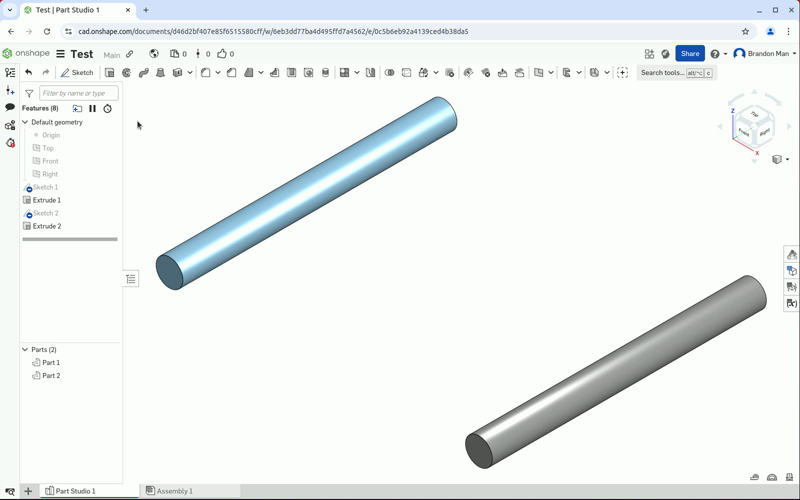
mouse_move(73, 189)
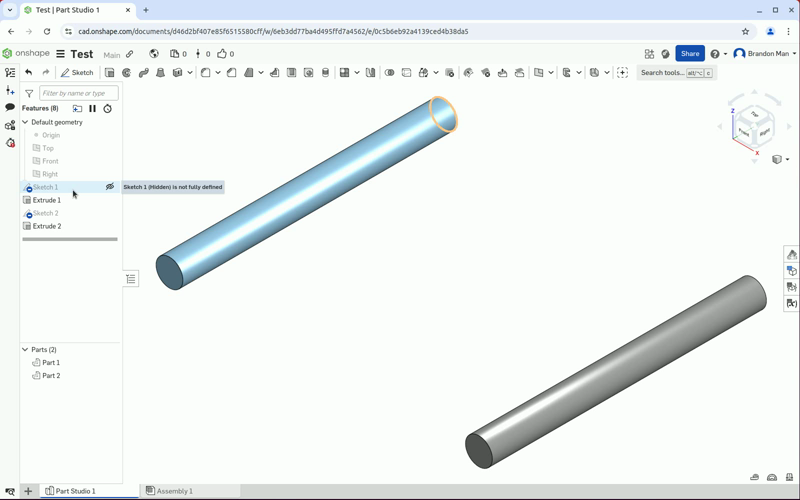
click(73, 189)